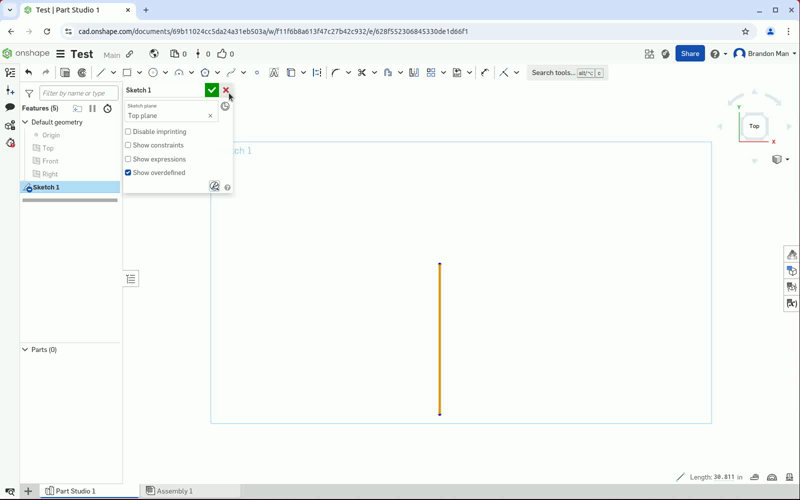
key(shift+h)
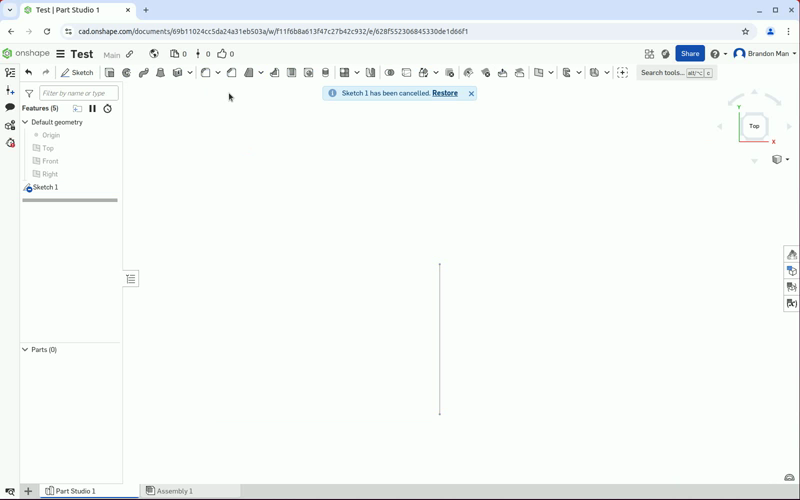
key(shift+s)
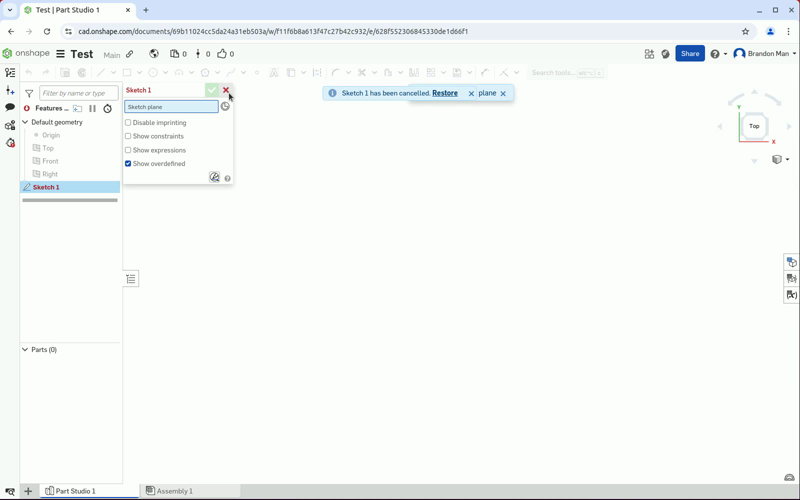
mouse_move(73, 150)
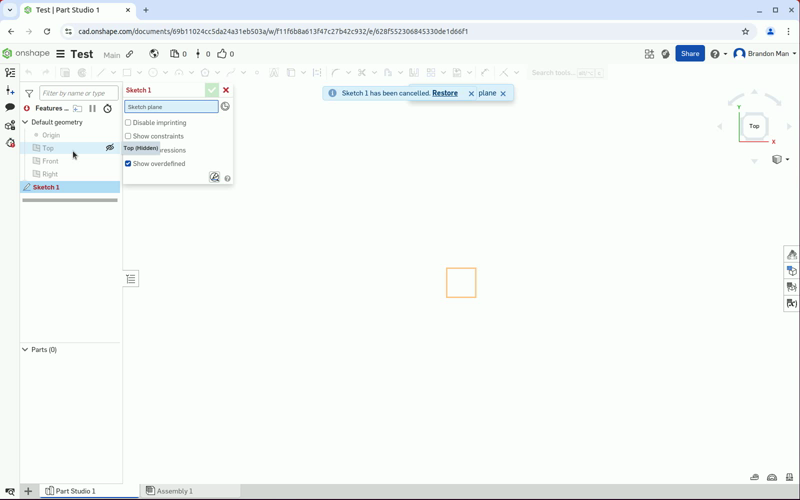
click(73, 150)
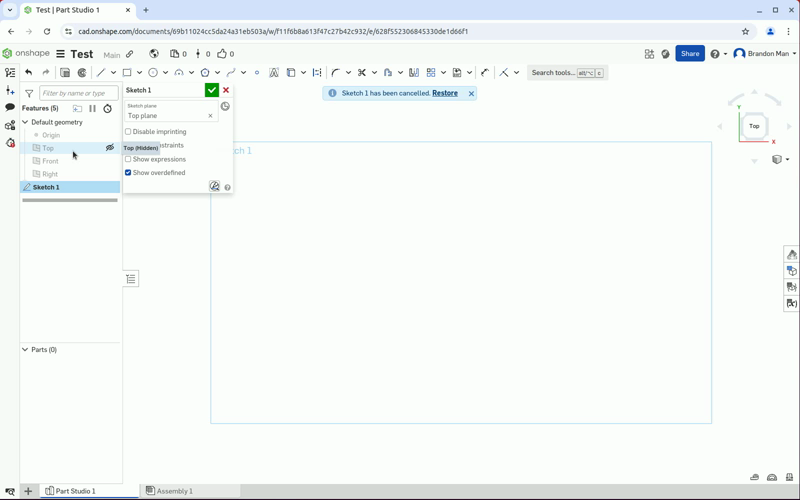
mouse_move(73, 352)
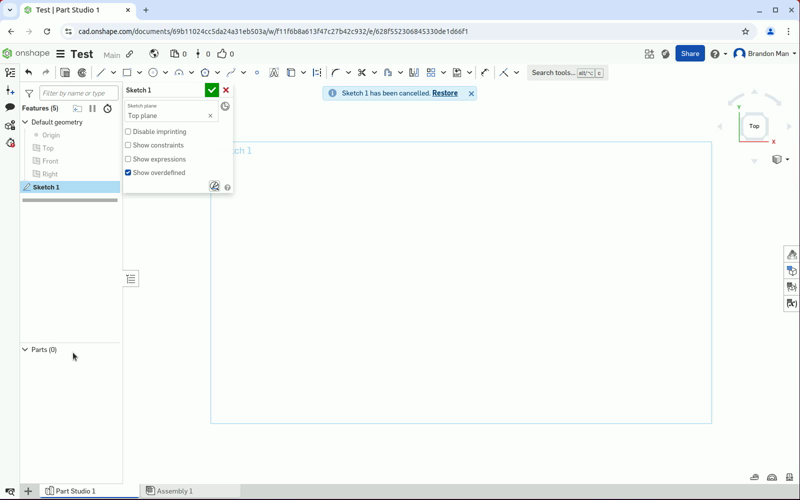
key(y)
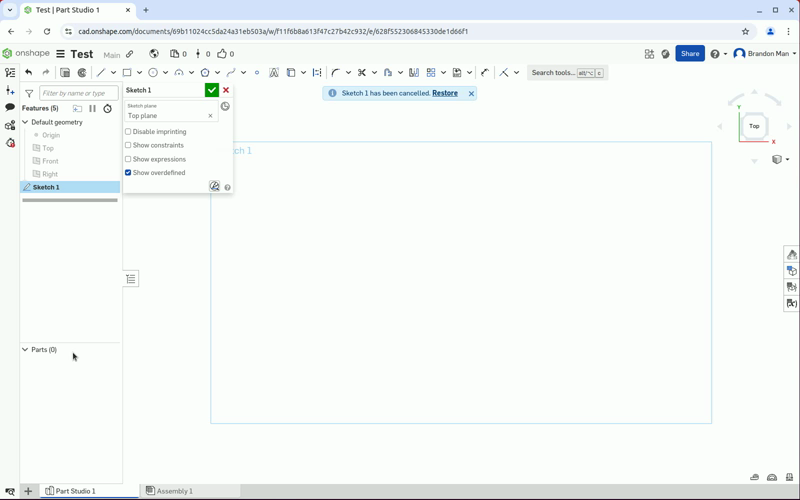
key(l)
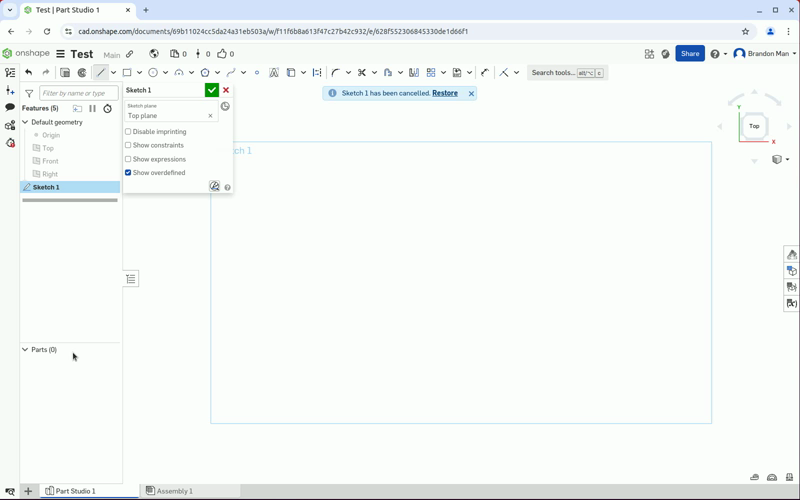
key_down(shift)
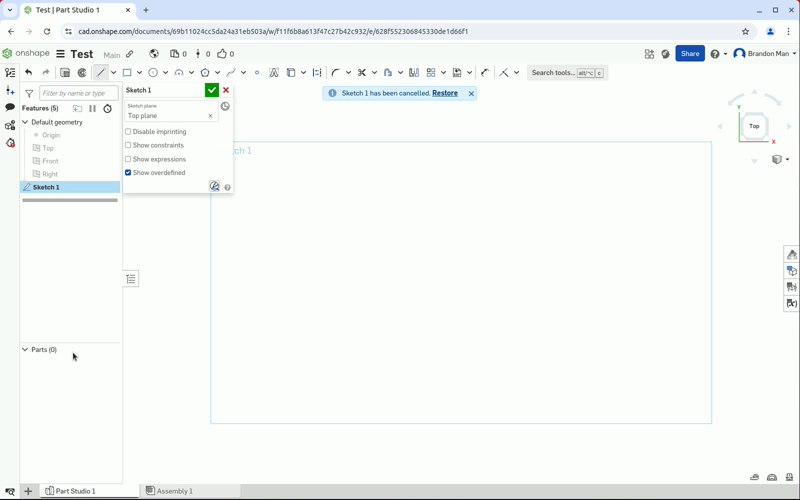
mouse_move(348, 395)
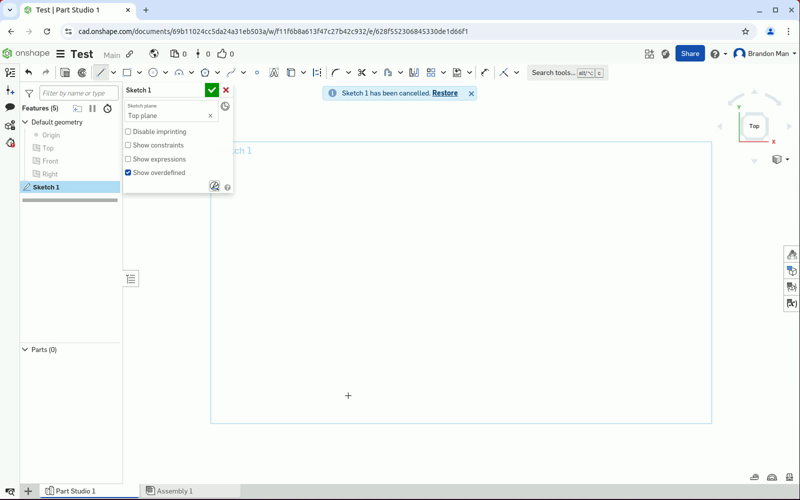
click(348, 395)
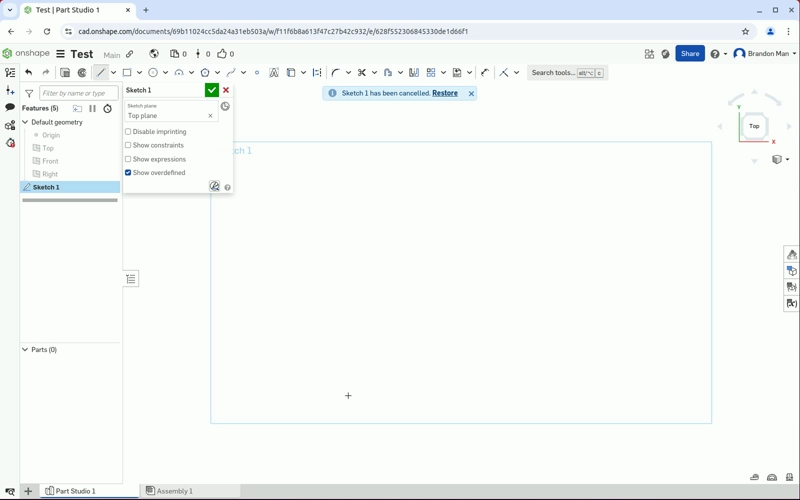
key_up(shift)
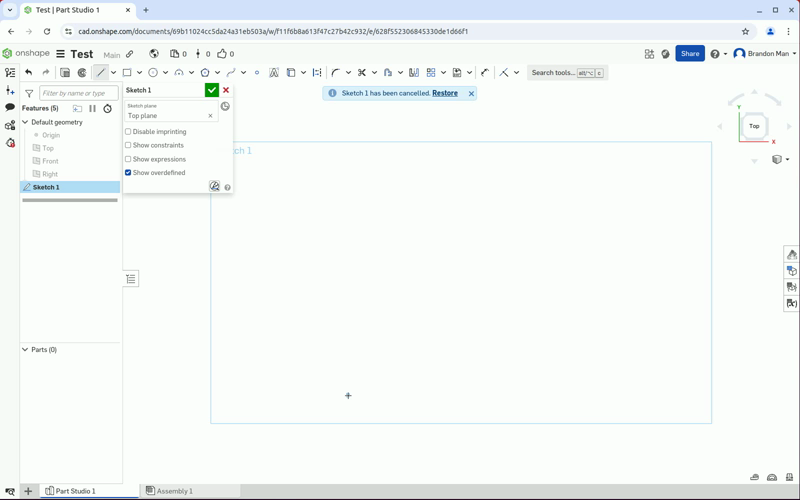
key_down(shift)
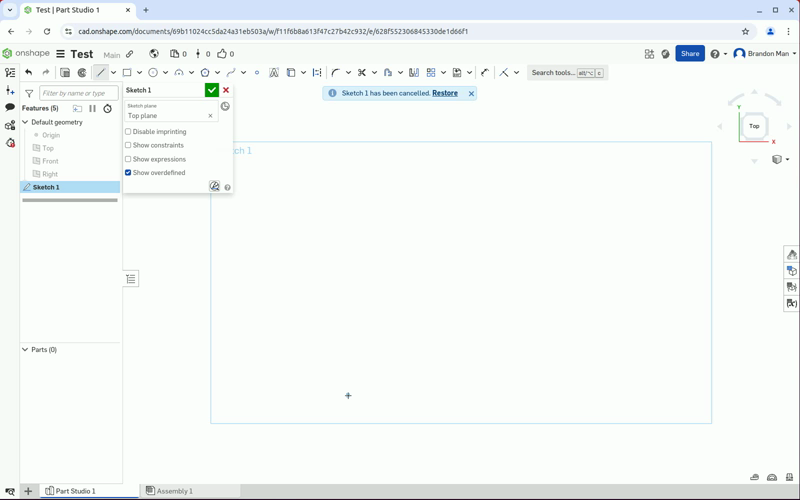
mouse_move(572, 395)
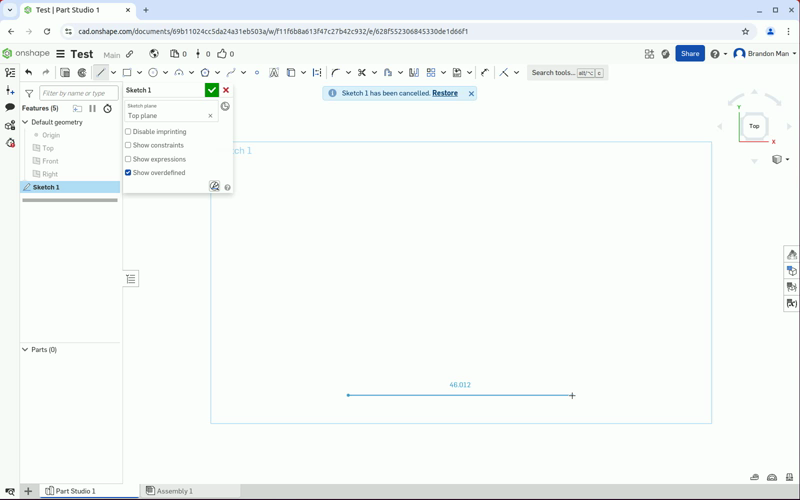
click(572, 395)
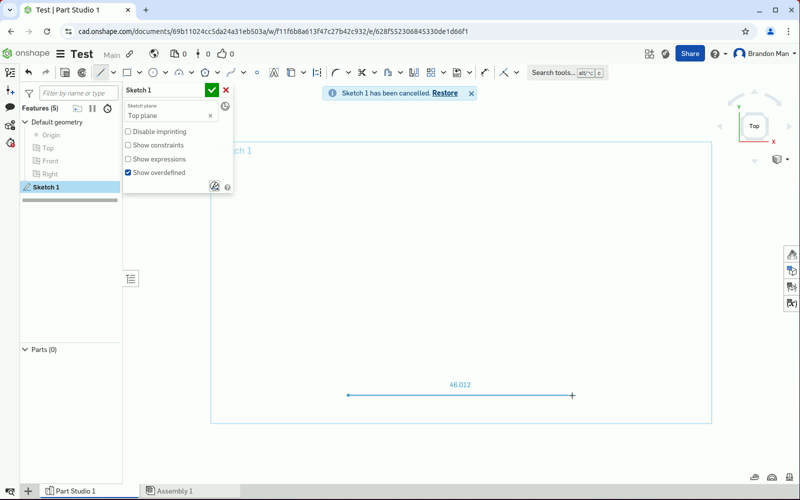
key_up(shift)
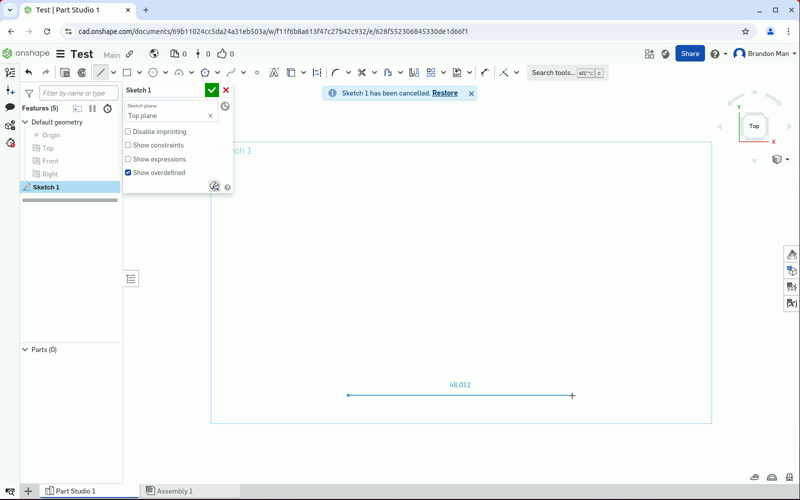
key_down(shift)
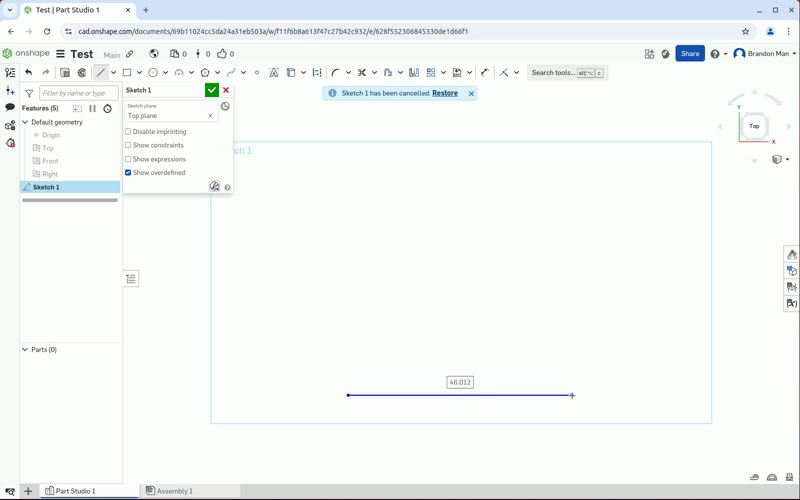
mouse_move(572, 171)
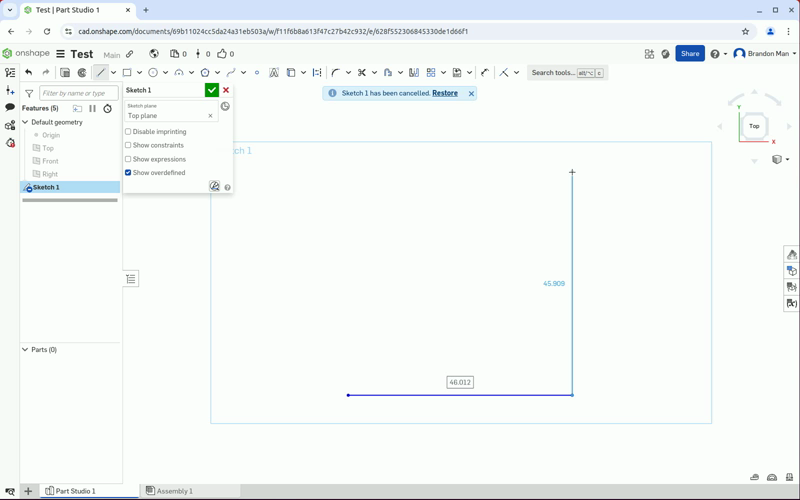
click(572, 171)
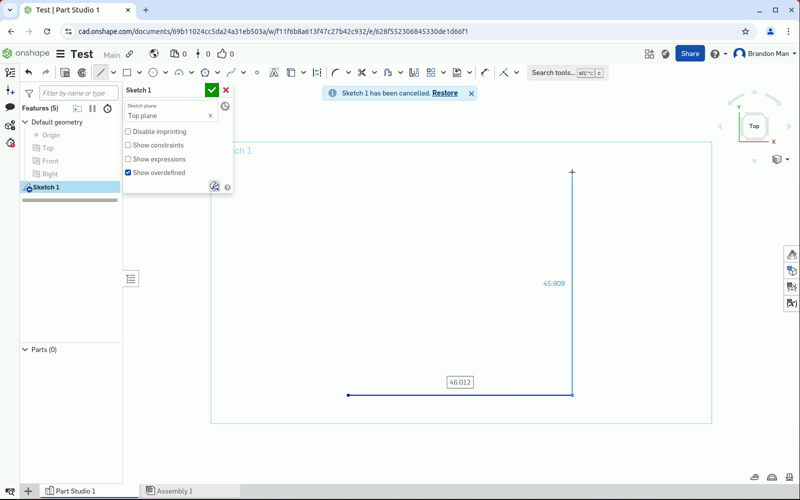
key_up(shift)
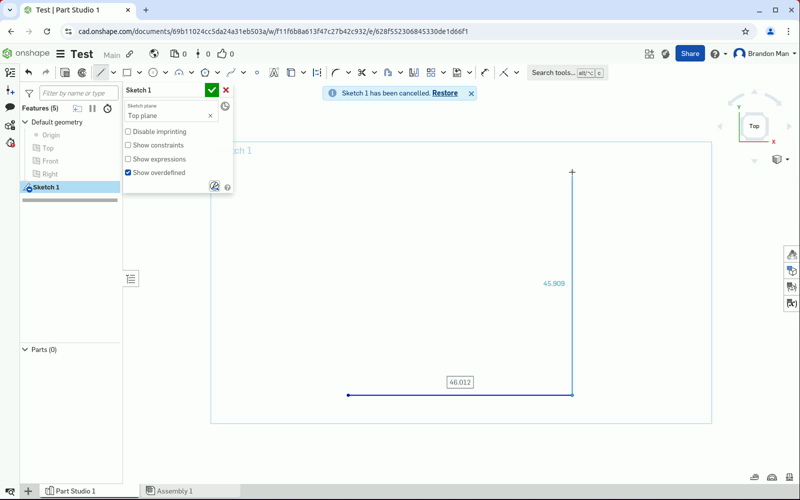
key_down(shift)
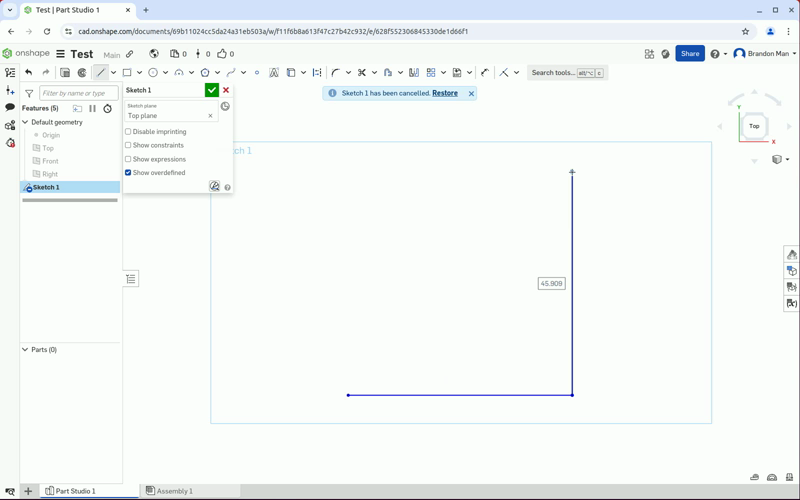
mouse_move(348, 171)
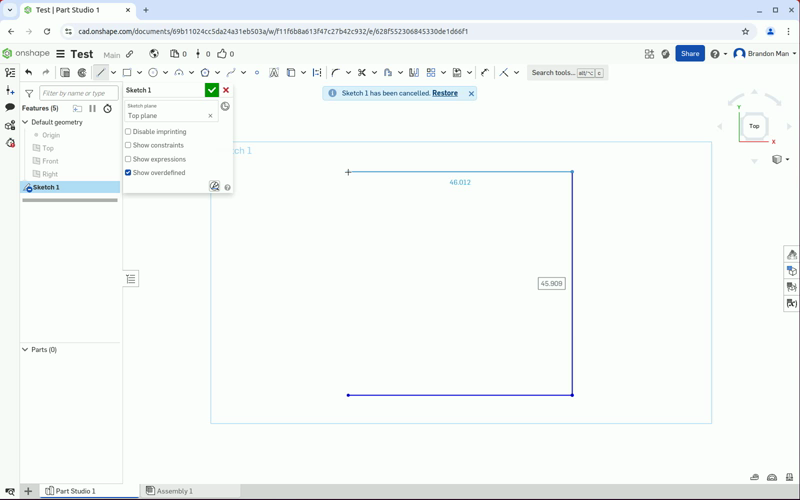
click(348, 171)
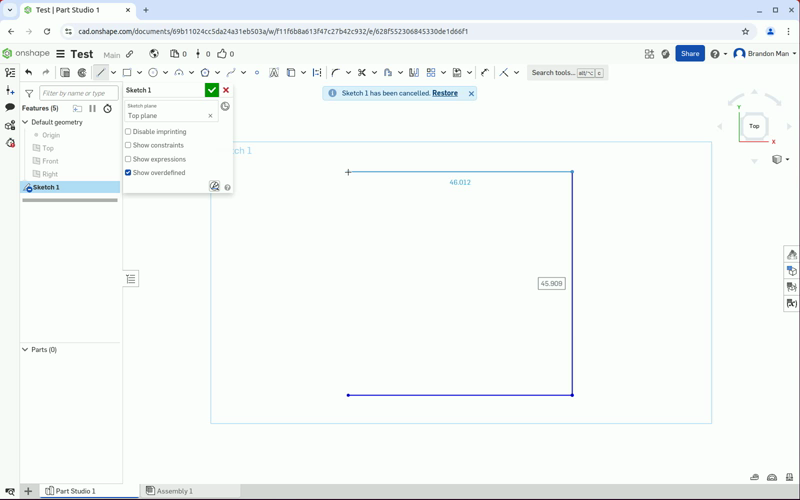
key_up(shift)
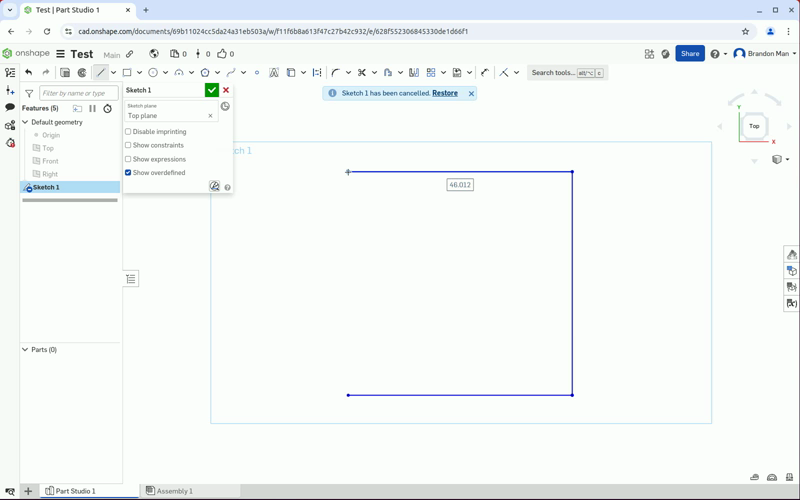
key_down(shift)
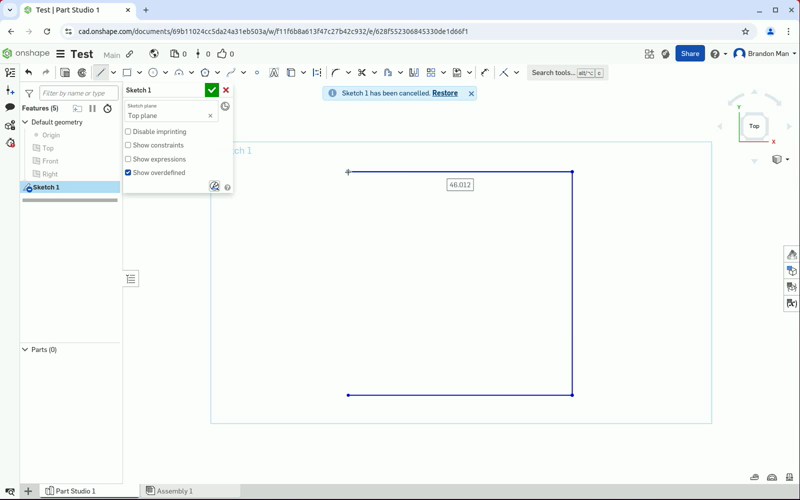
mouse_move(348, 395)
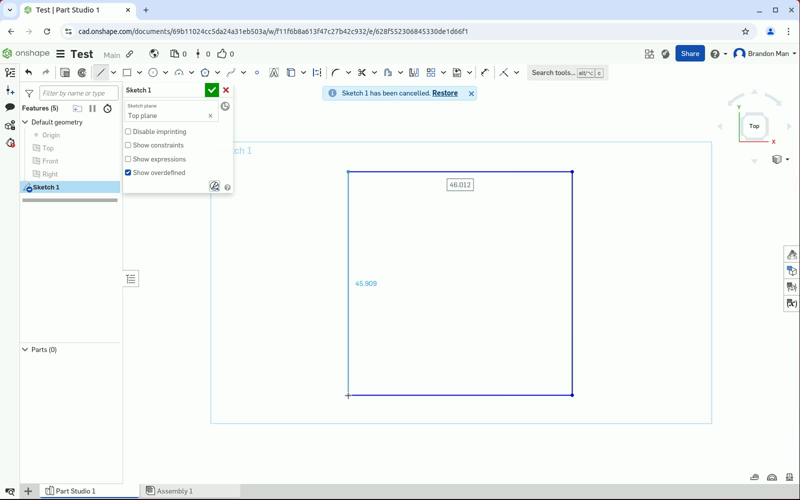
key_up(shift)
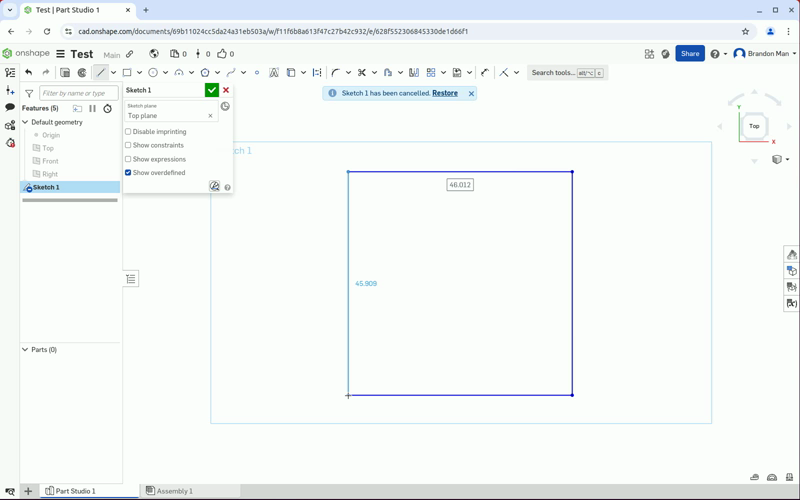
click(348, 395)
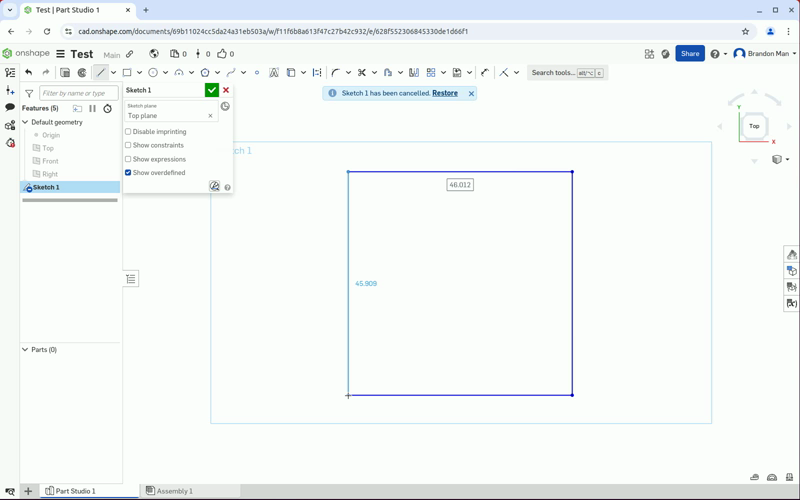
key(esc)
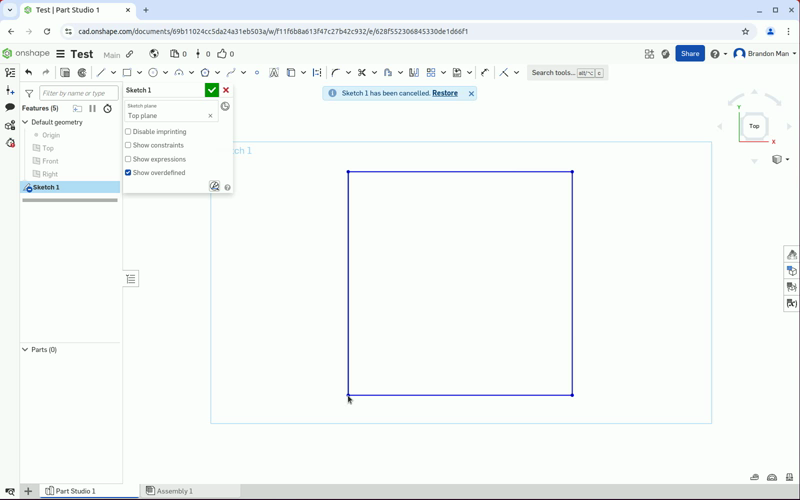
mouse_move(437, 274)
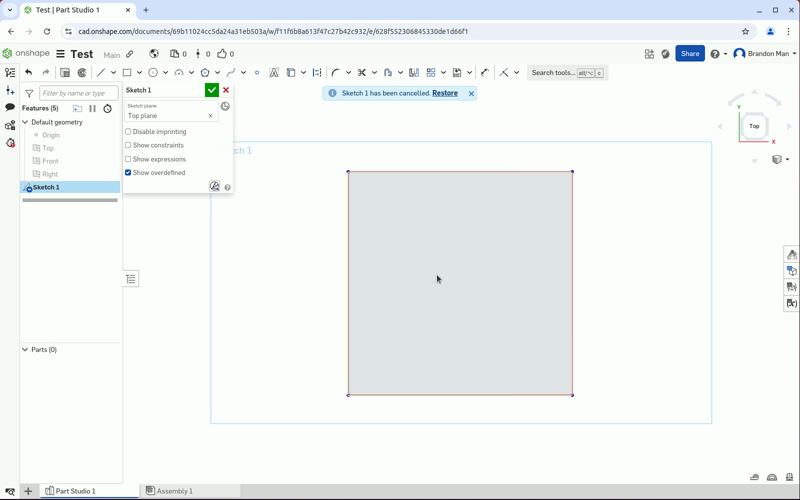
click(437, 274)
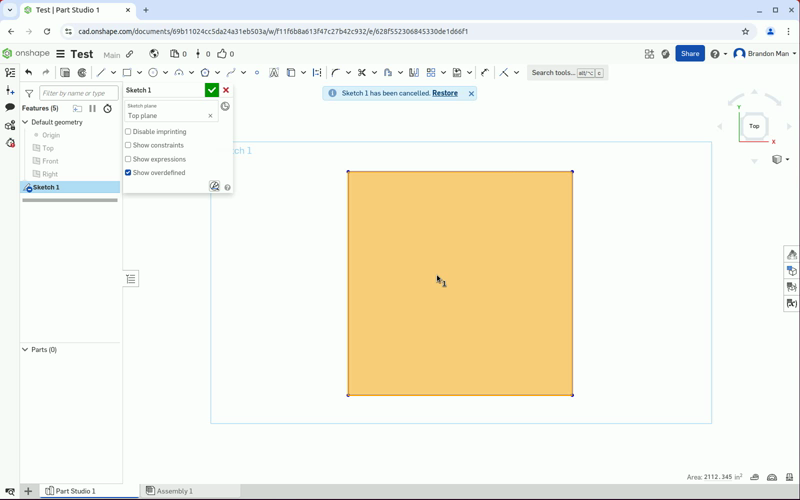
mouse_move(73, 352)
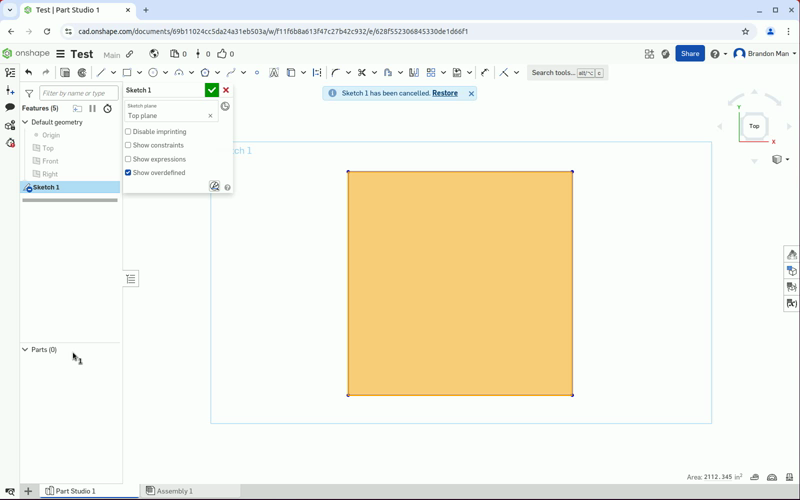
key(shift+y)
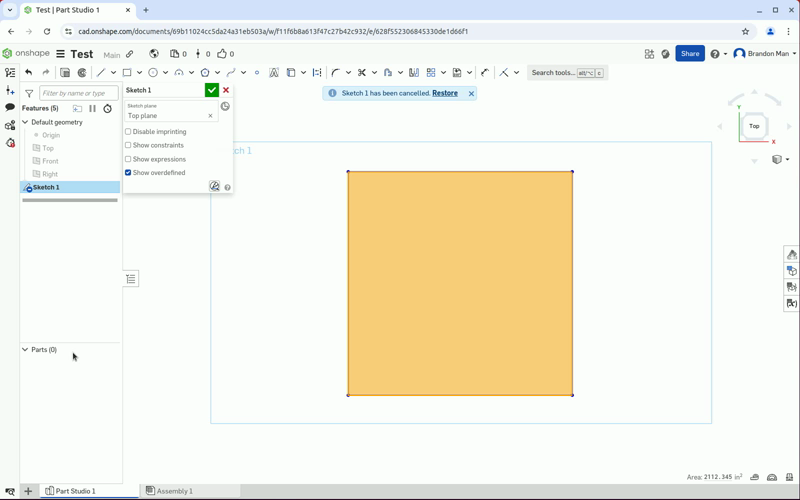
key(shift+e)
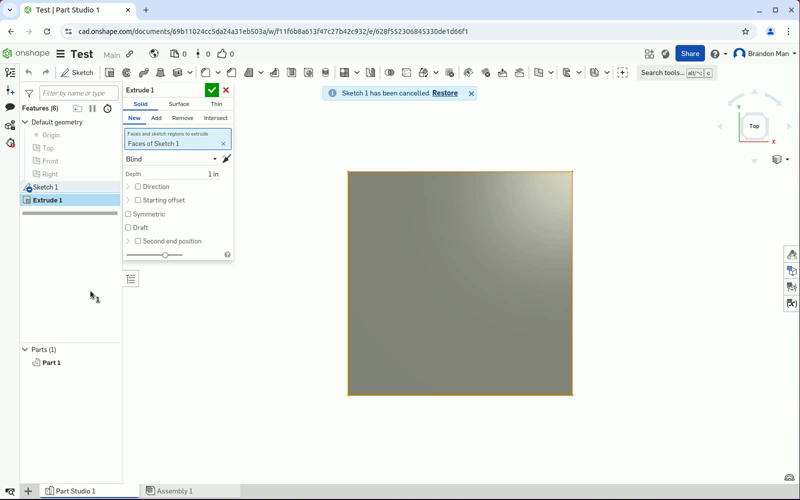
mouse_move(143, 106)
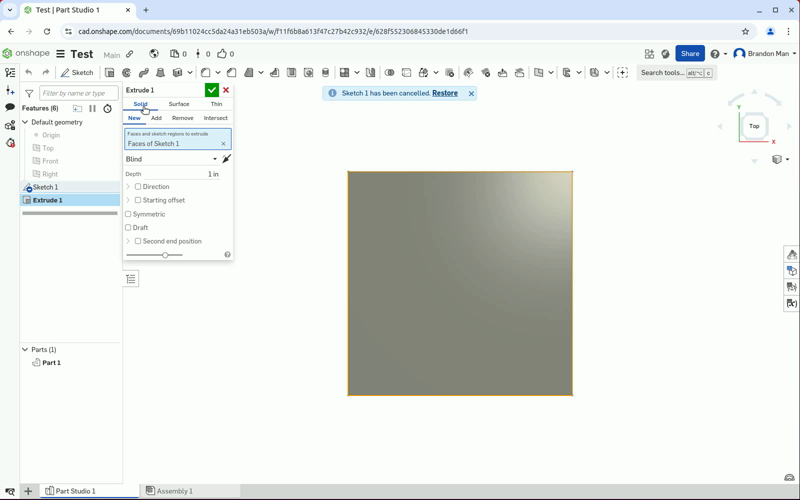
click(143, 106)
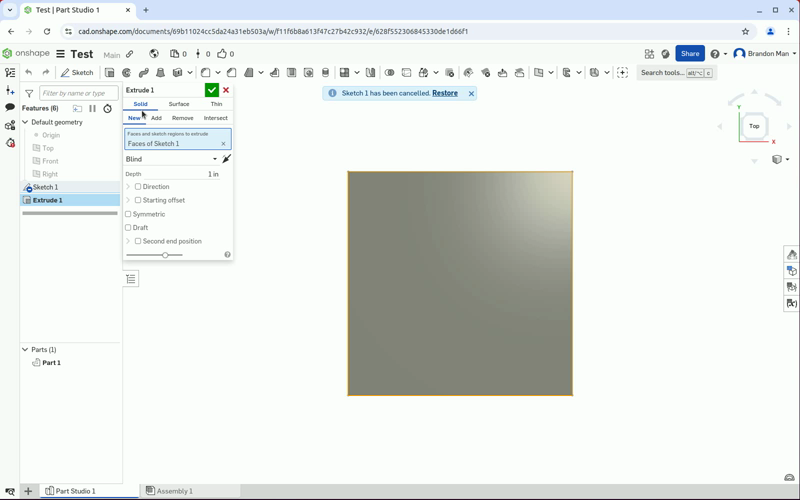
mouse_move(137, 120)
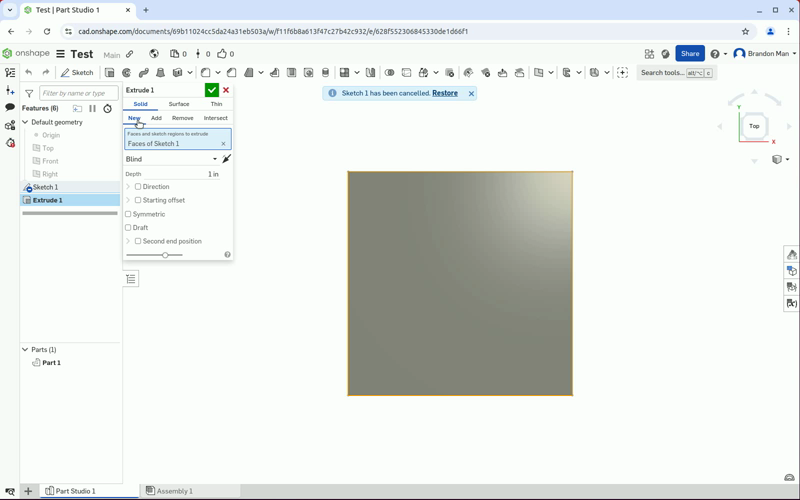
click(137, 120)
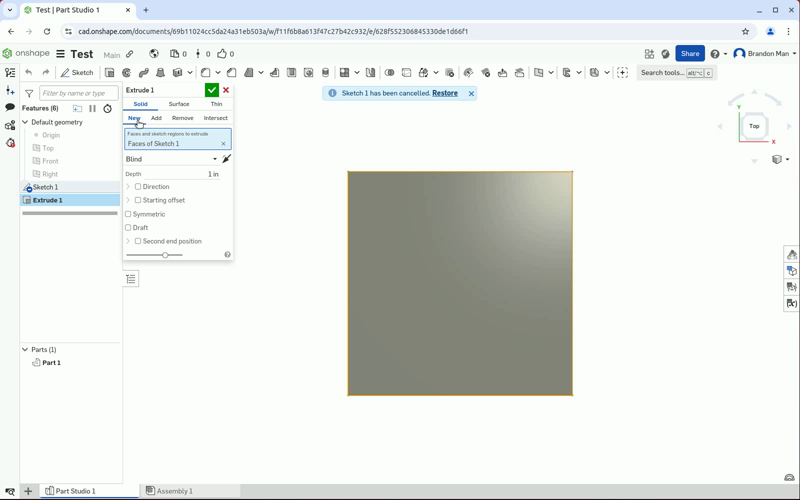
key(tab, 4)
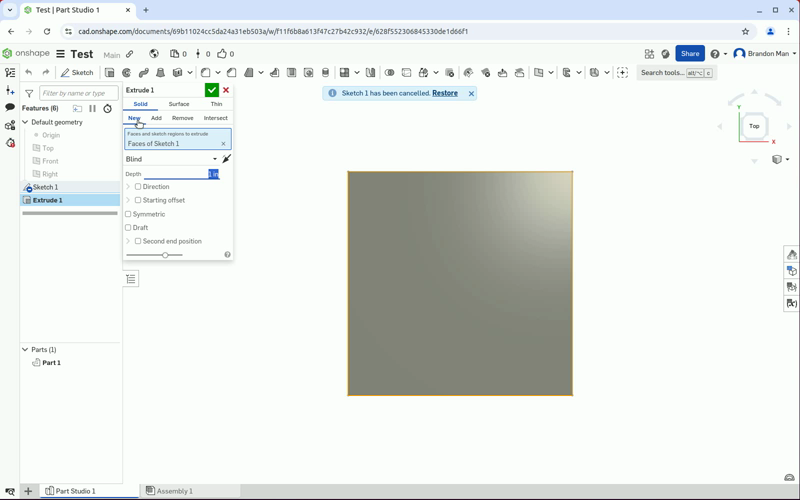
text(1.444)
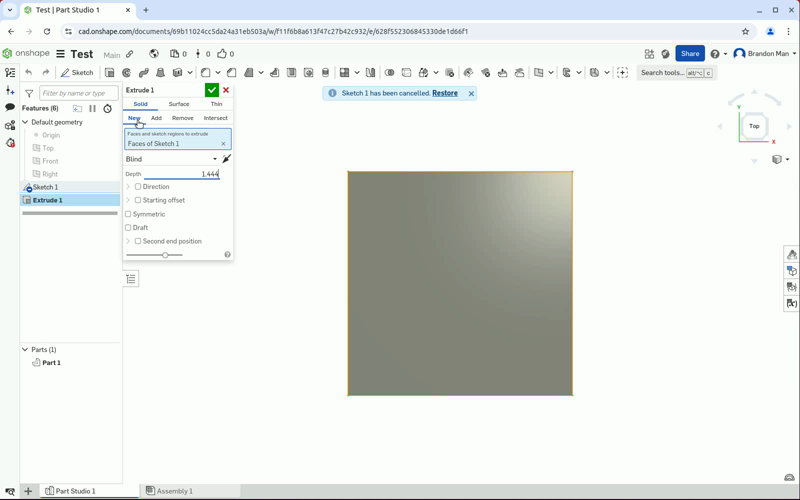
key(enter)
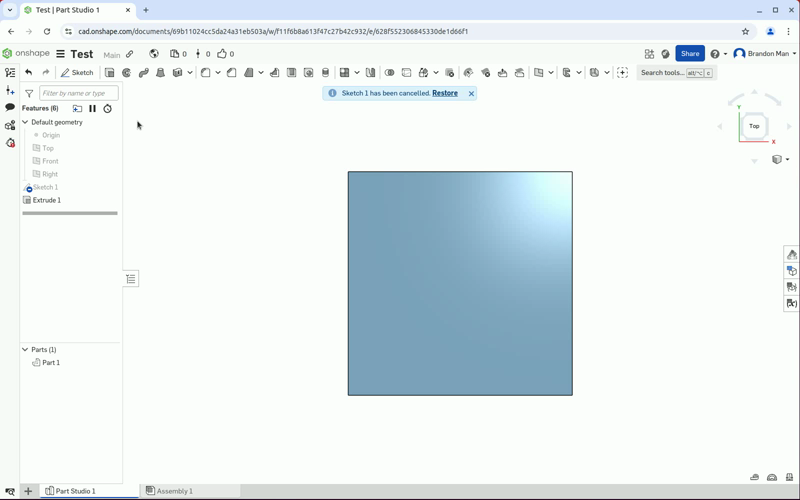
key(shift+h)
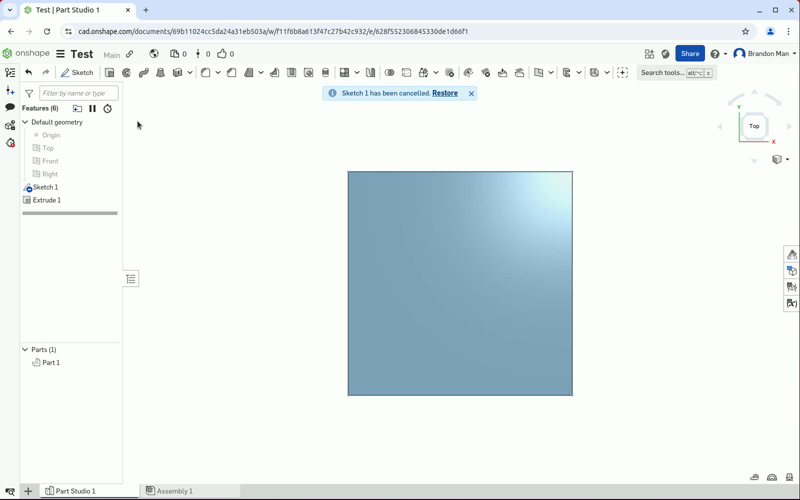
key(shift+h)
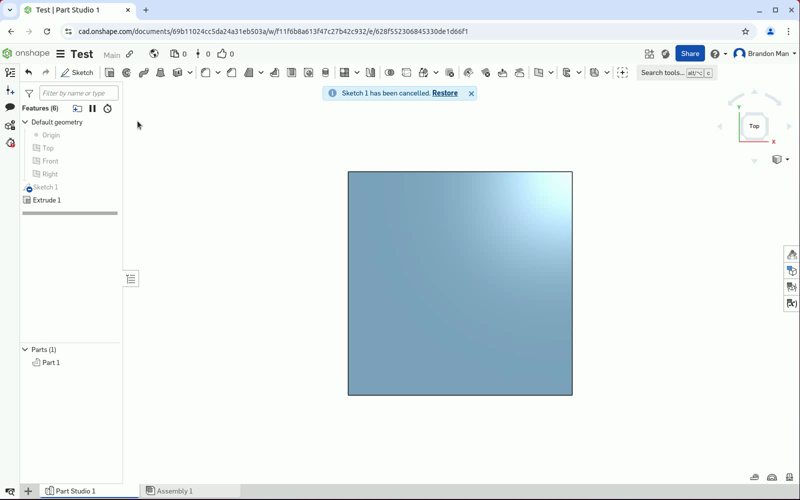
mouse_move(73, 189)
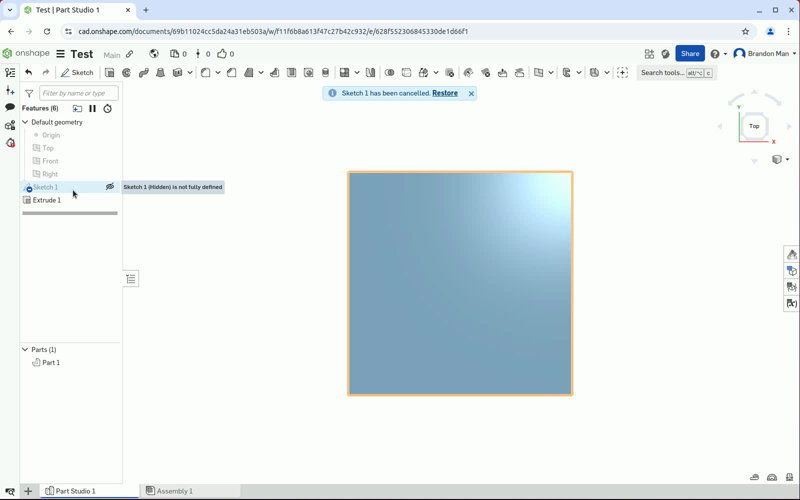
click(73, 189)
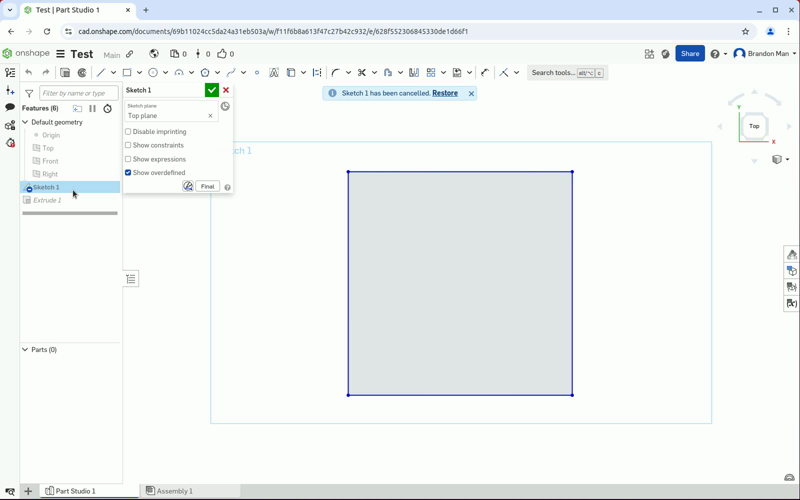
mouse_move(229, 92)
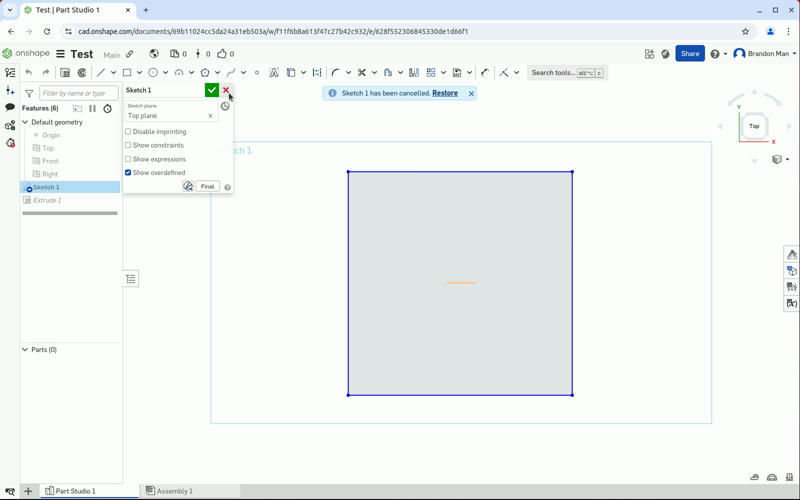
click(229, 92)
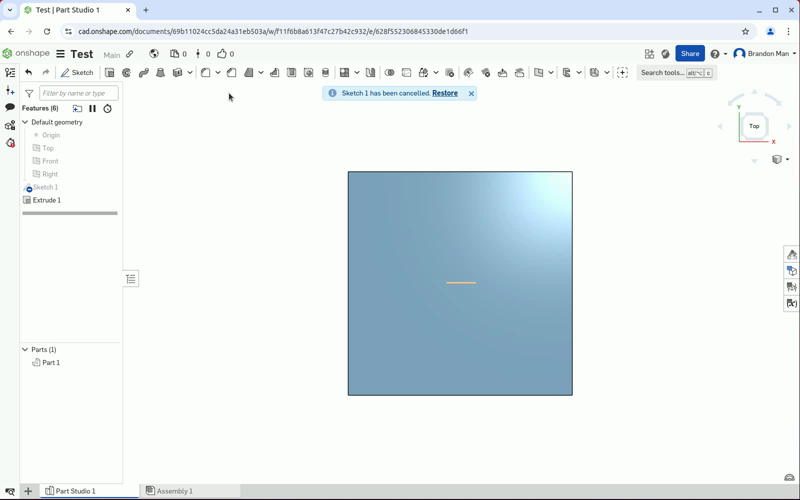
mouse_move(541, 75)
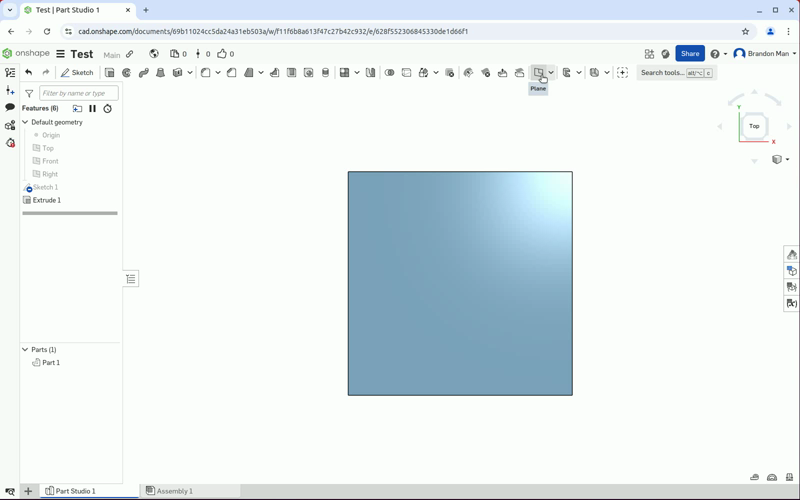
click(541, 75)
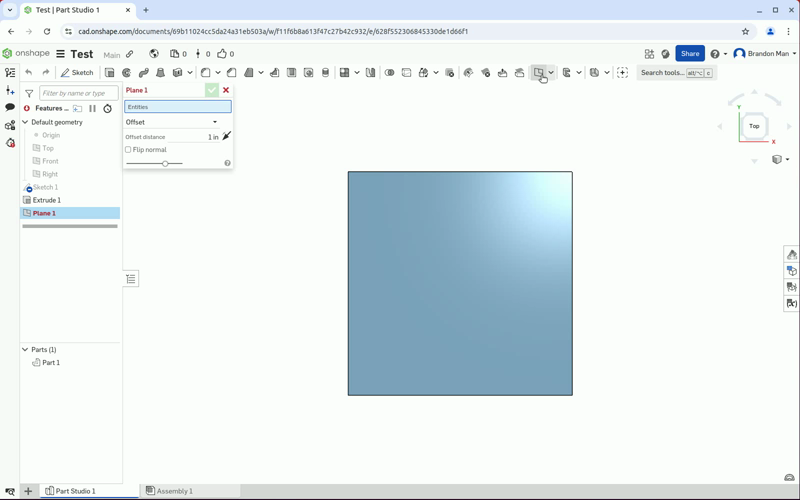
mouse_move(73, 150)
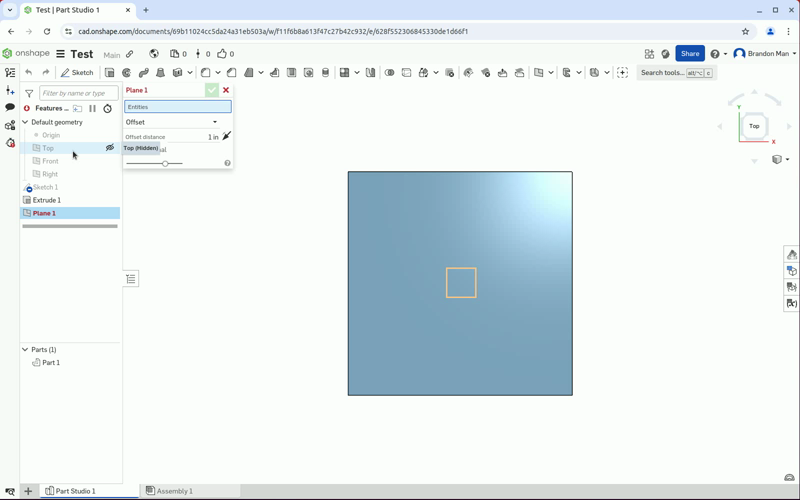
click(73, 150)
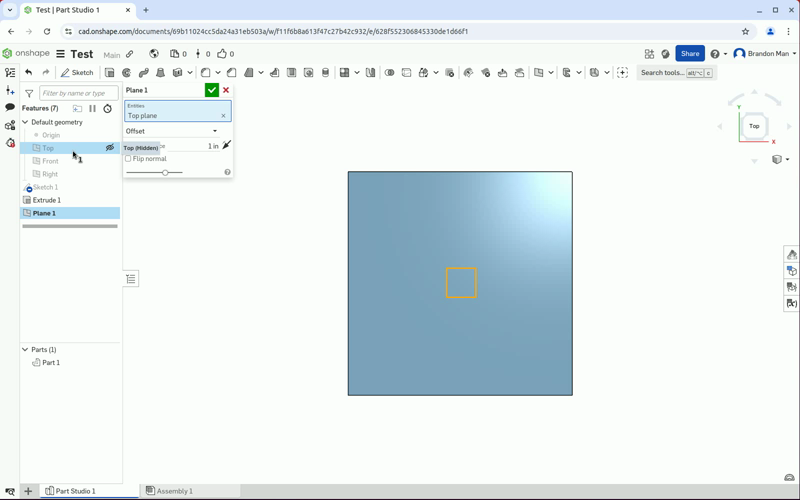
key(tab, 2)
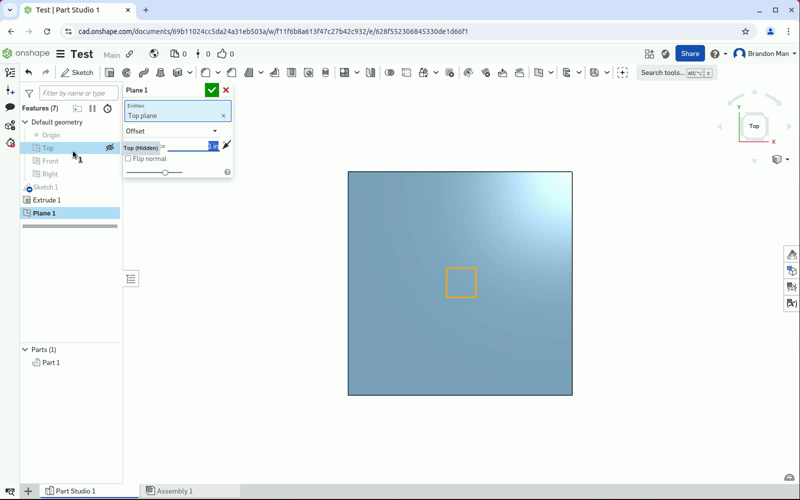
text(1.448)
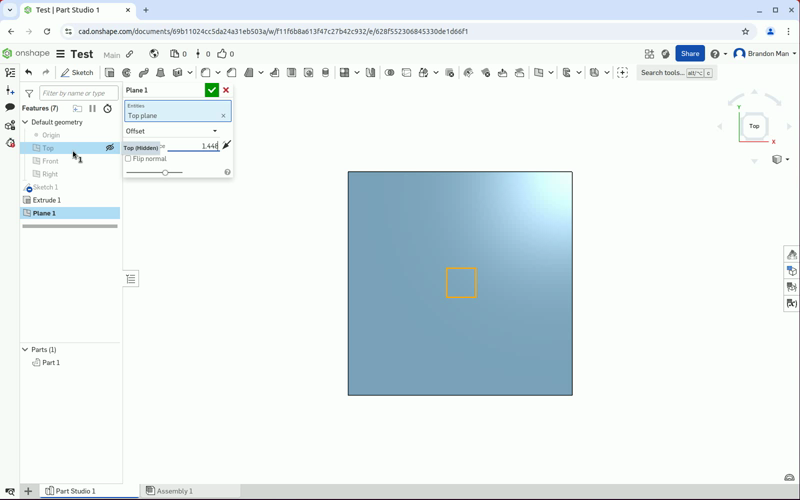
key(enter, 2)
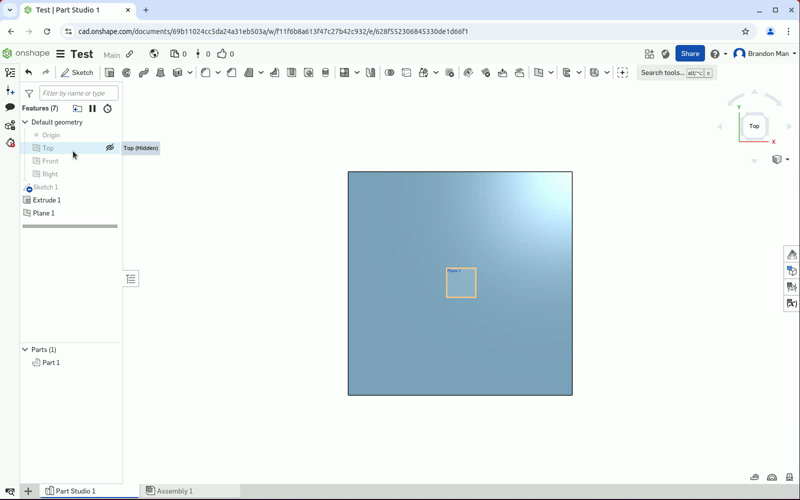
key(shift+s)
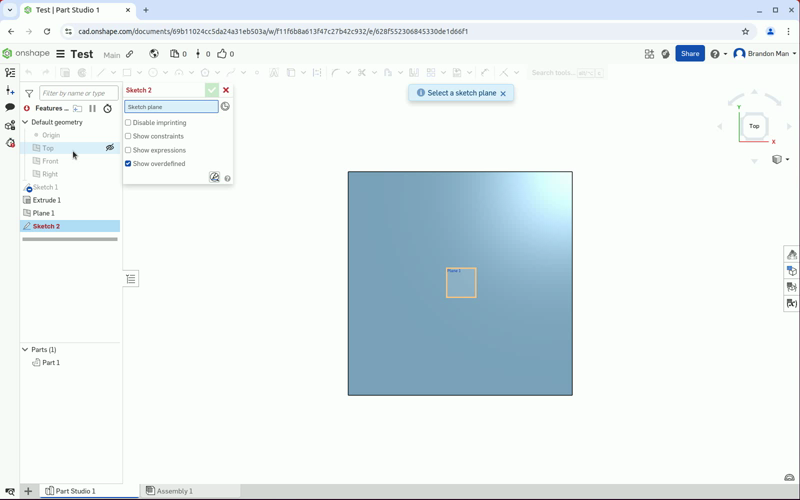
mouse_move(73, 215)
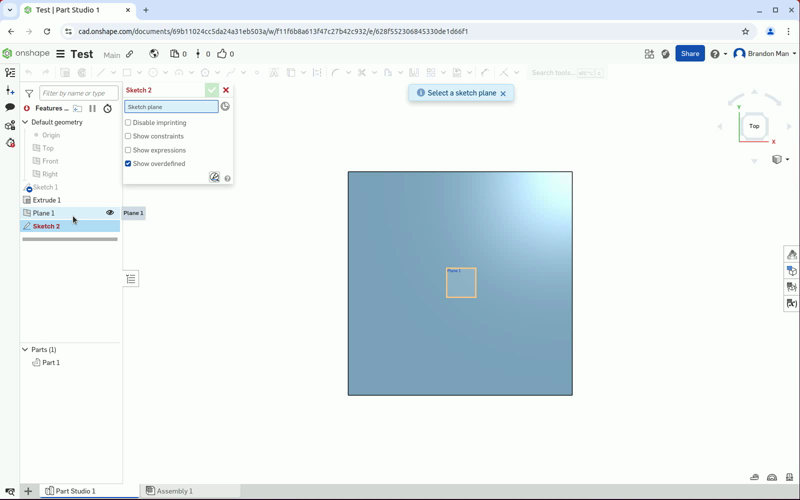
click(73, 215)
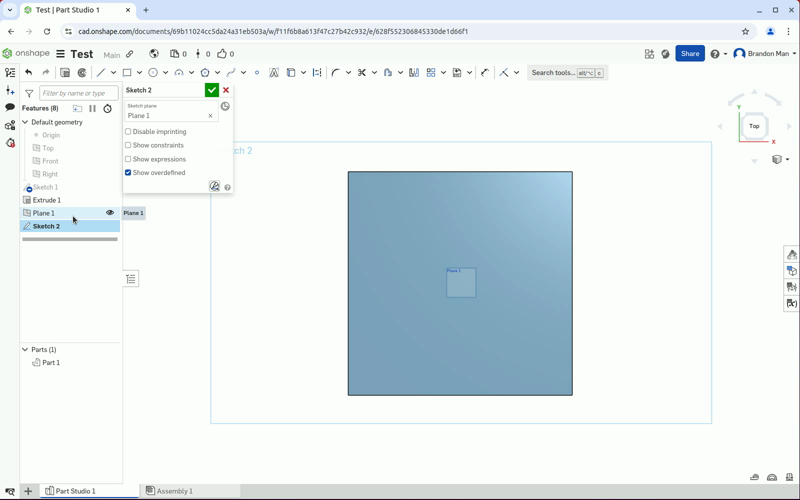
mouse_move(73, 352)
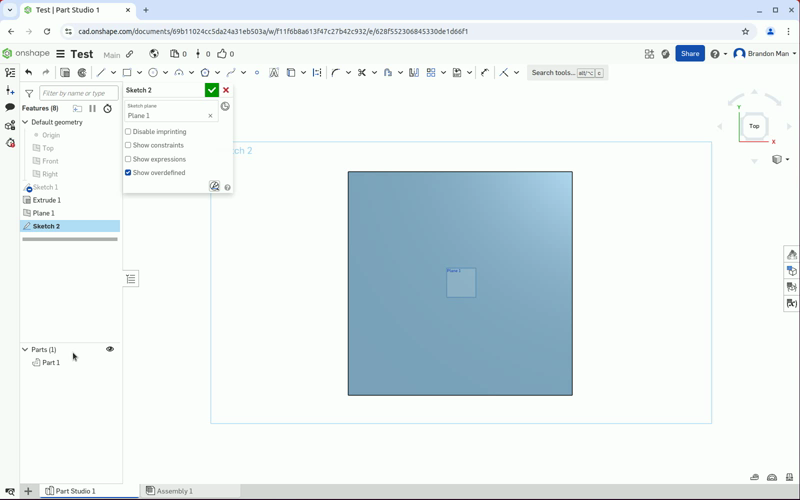
key(y)
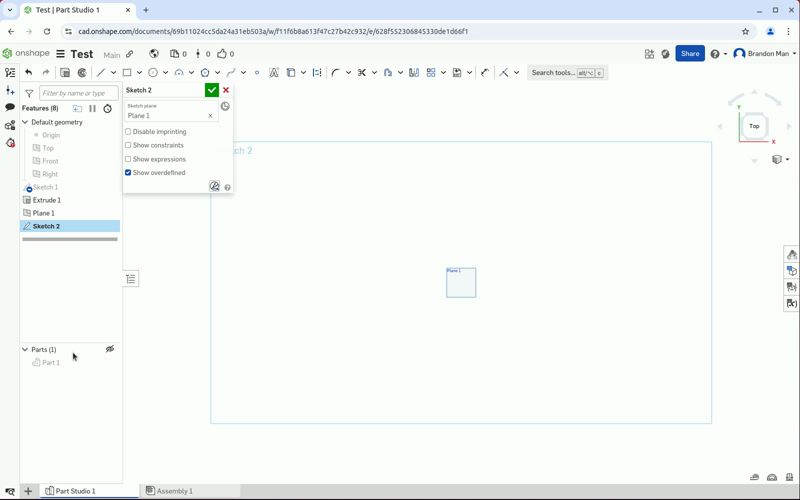
key(c)
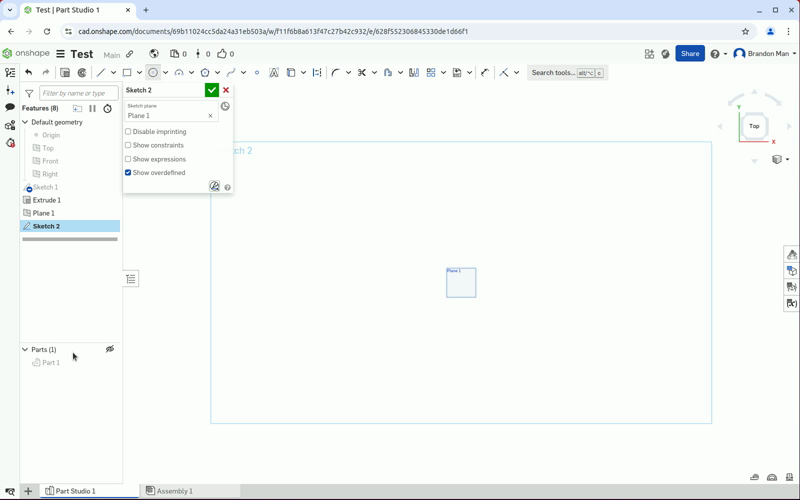
key_down(shift)
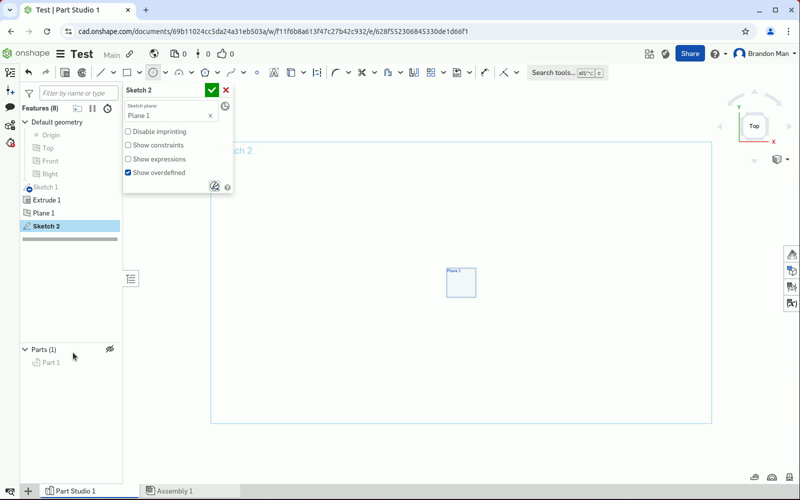
mouse_move(361, 180)
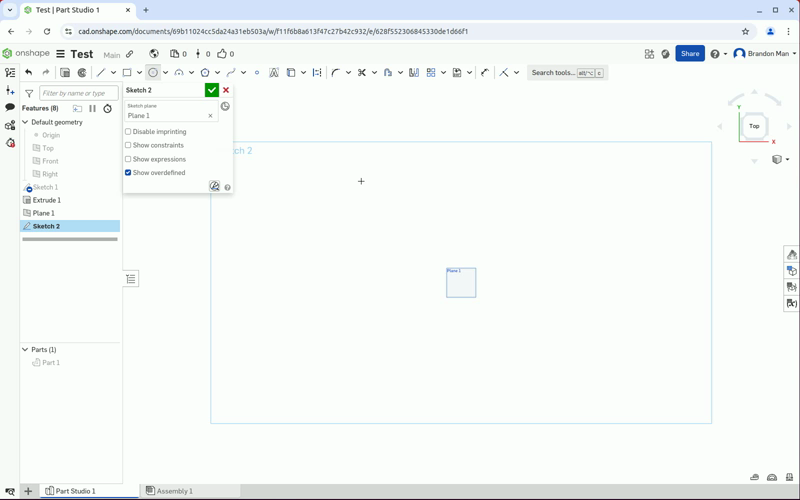
click(361, 180)
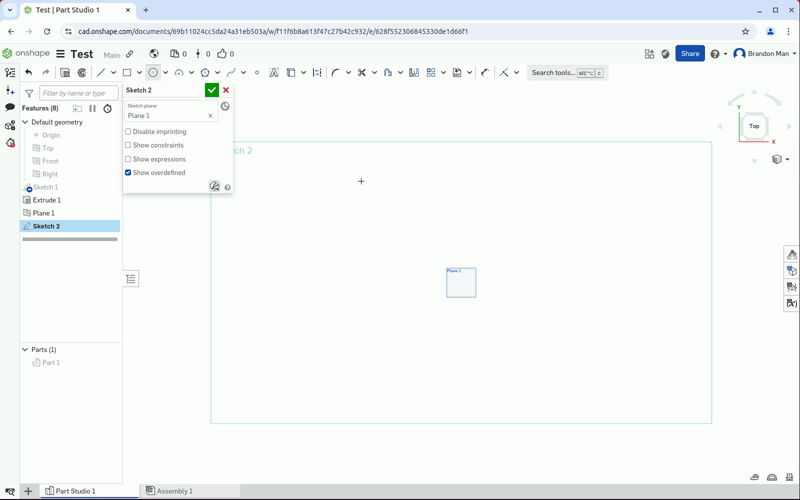
key_up(shift)
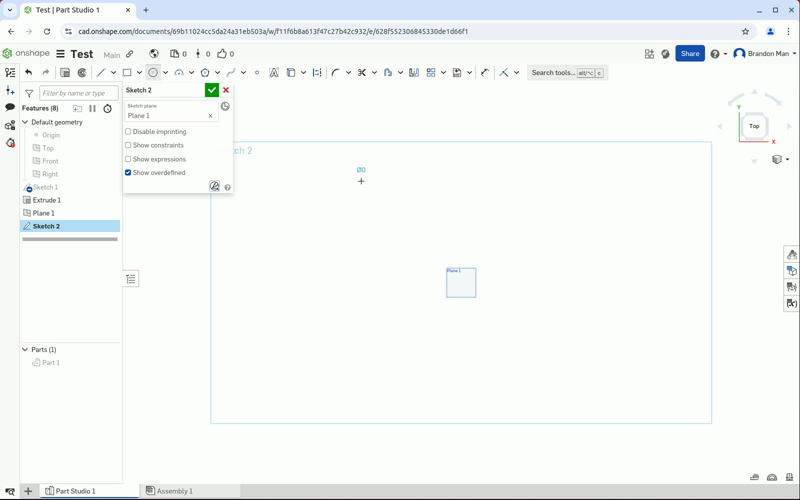
mouse_move(369, 180)
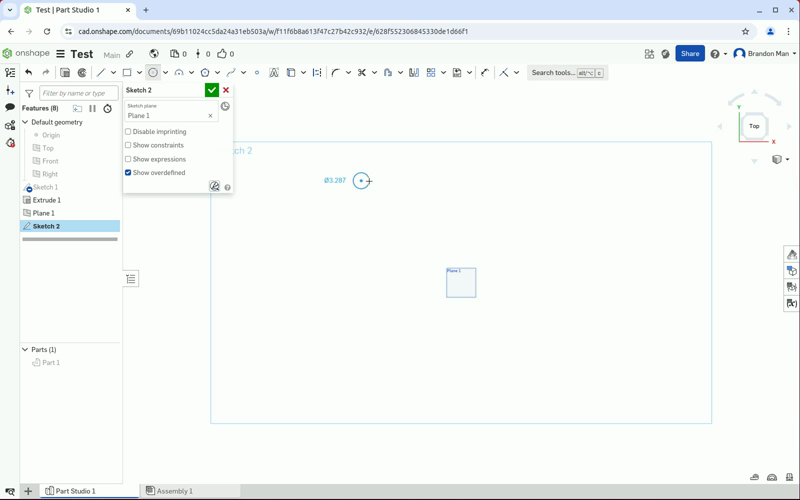
click(369, 180)
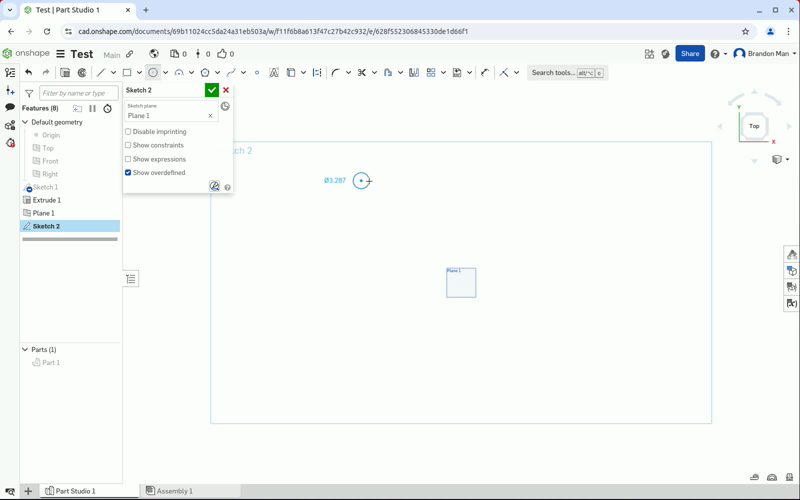
key(esc)
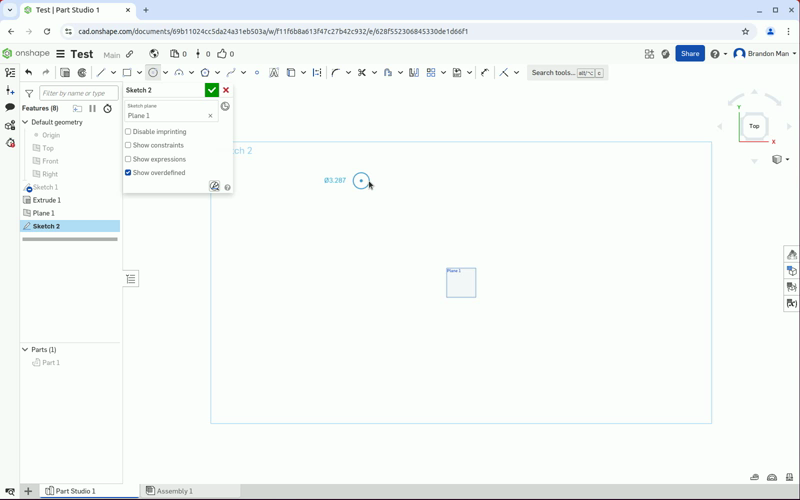
mouse_move(355, 185)
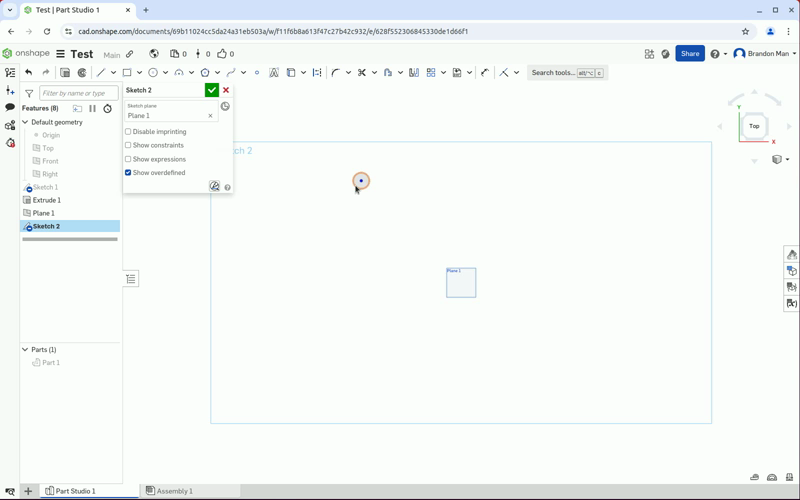
scroll(6)
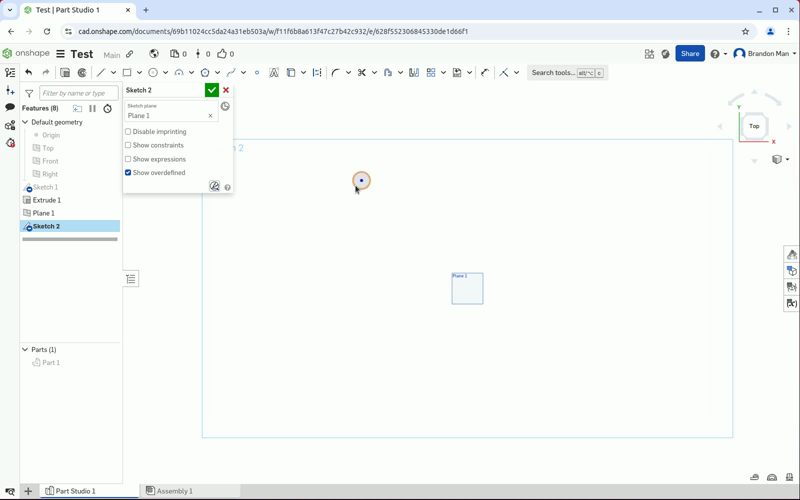
scroll(6)
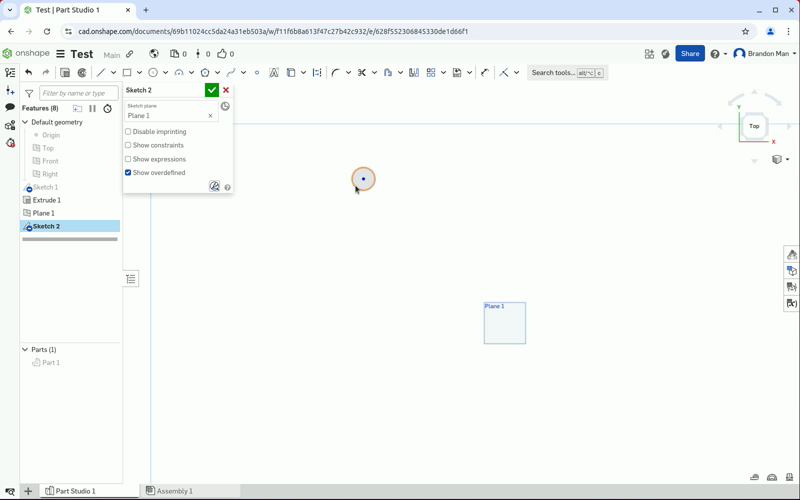
scroll(6)
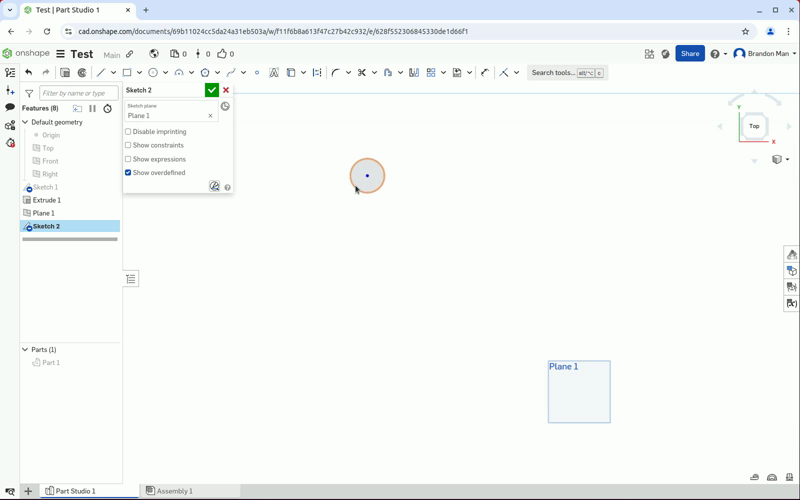
scroll(6)
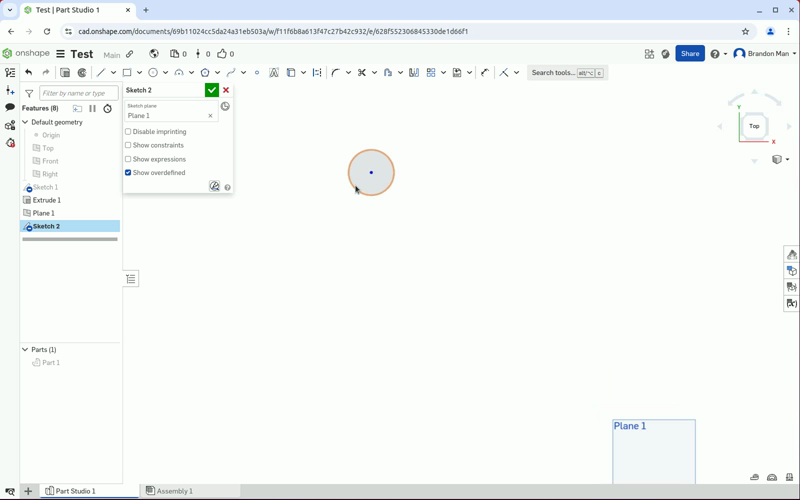
scroll(6)
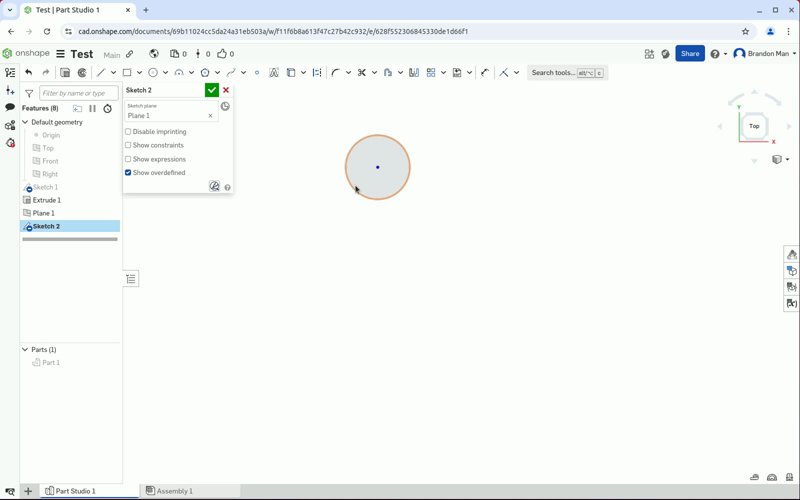
scroll(6)
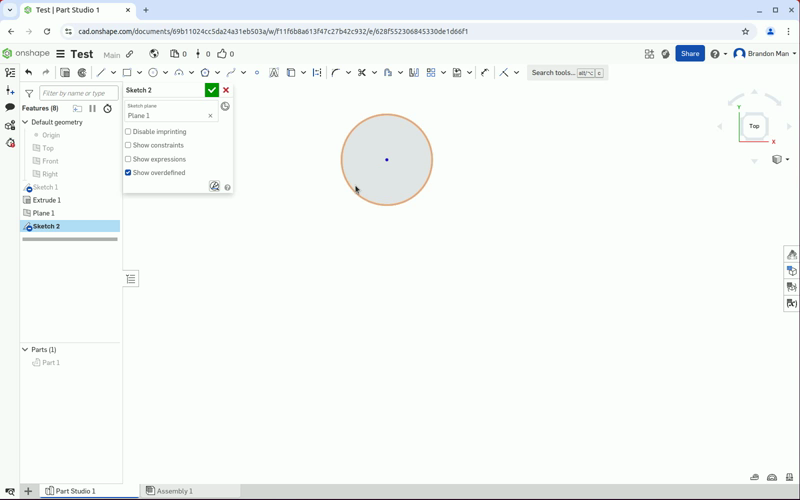
scroll(6)
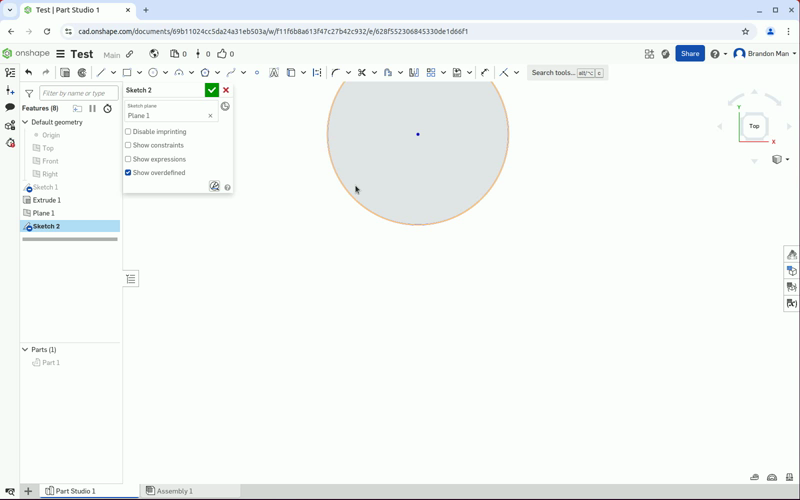
click(355, 185)
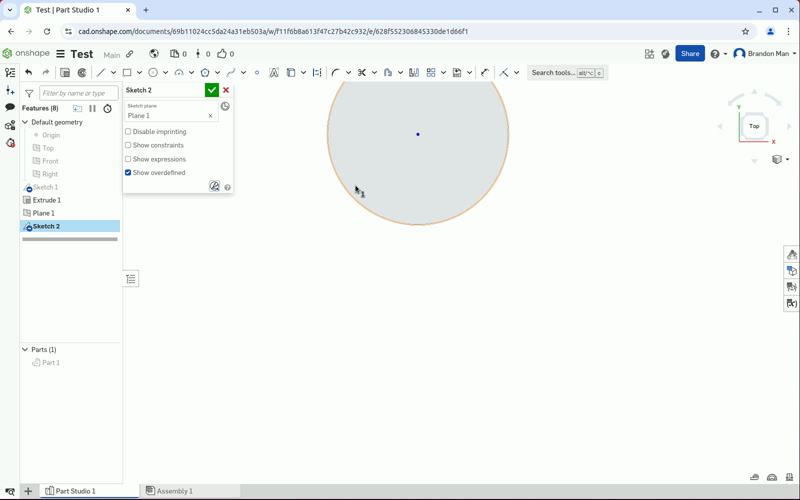
scroll(-6)
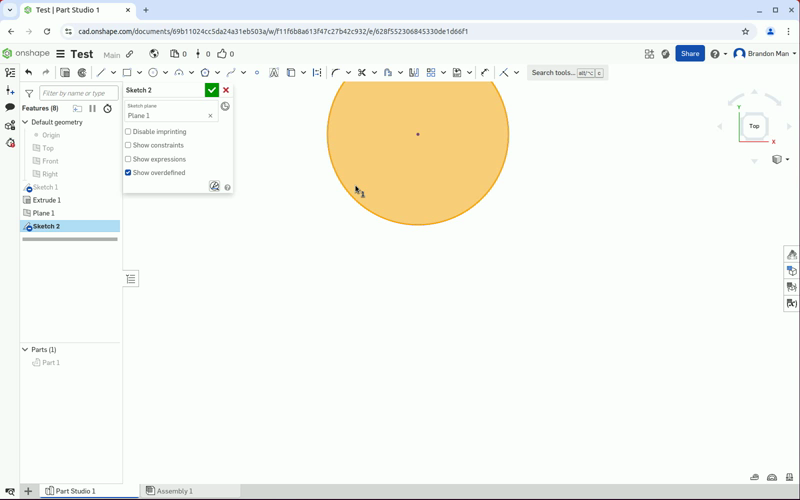
scroll(-6)
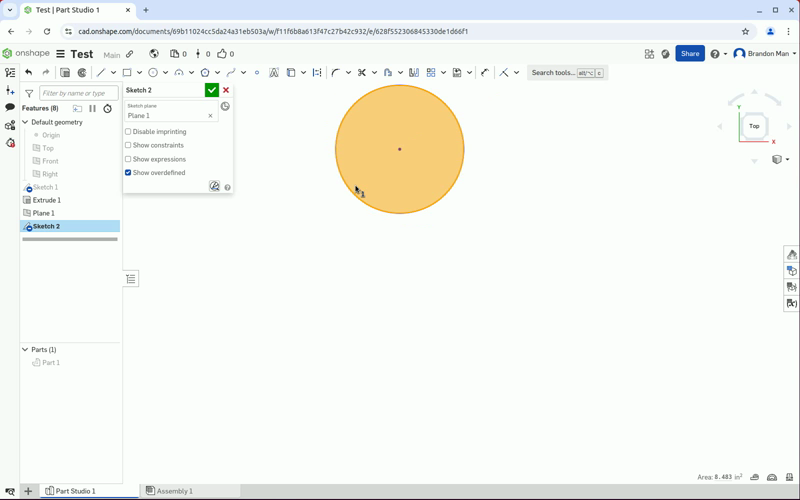
scroll(-6)
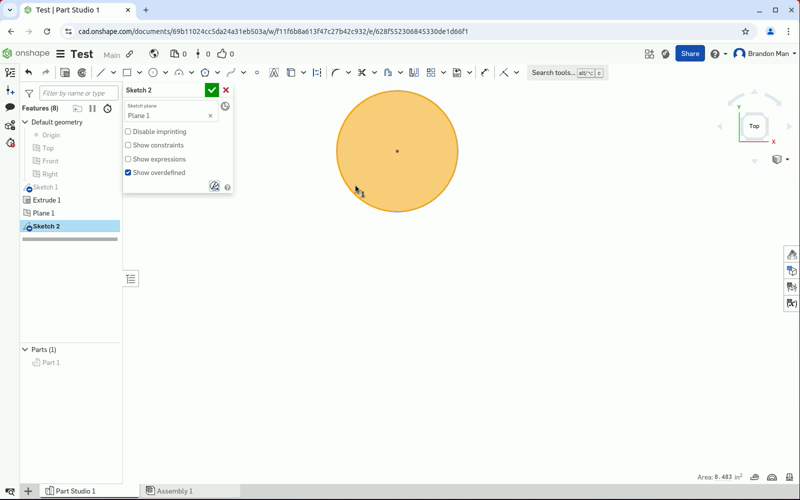
scroll(-6)
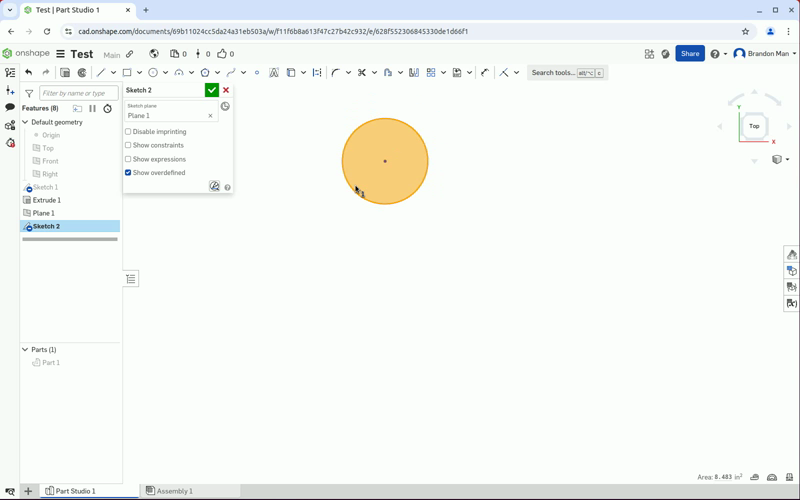
scroll(-6)
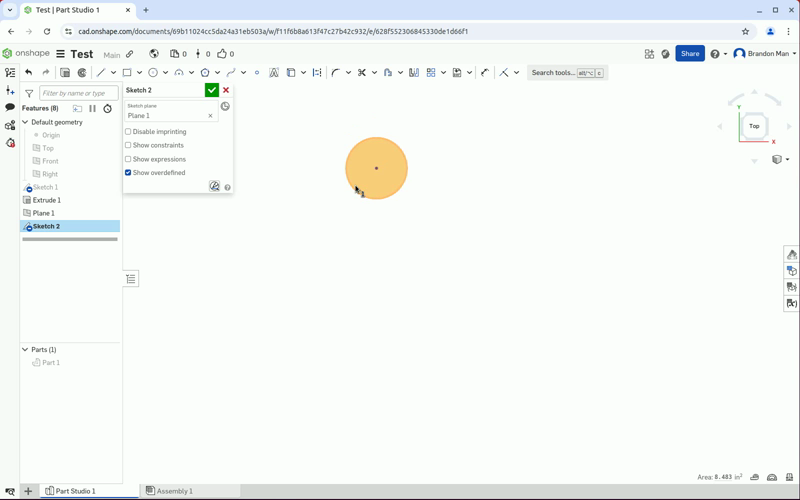
scroll(-6)
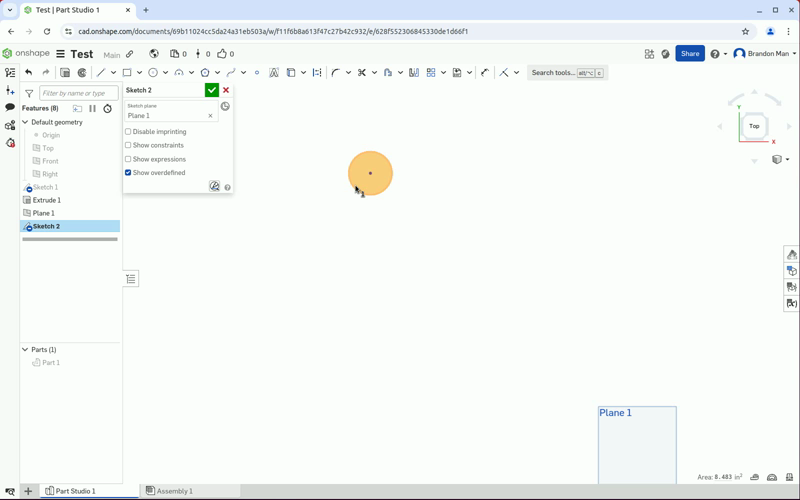
scroll(-6)
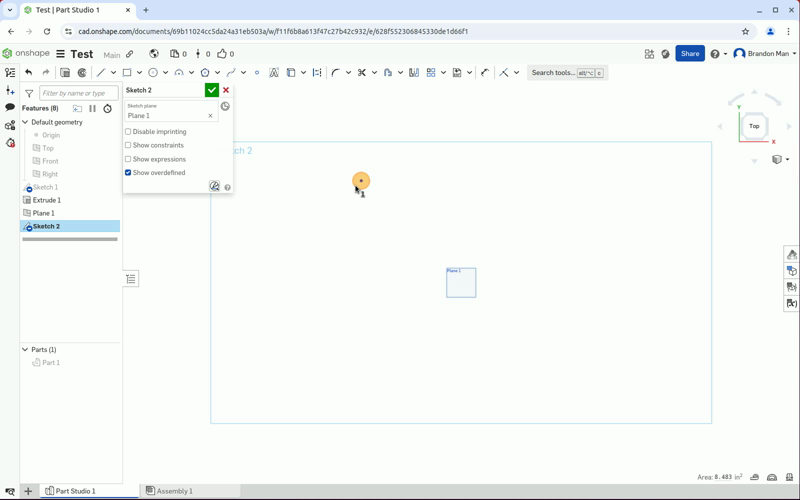
mouse_move(73, 352)
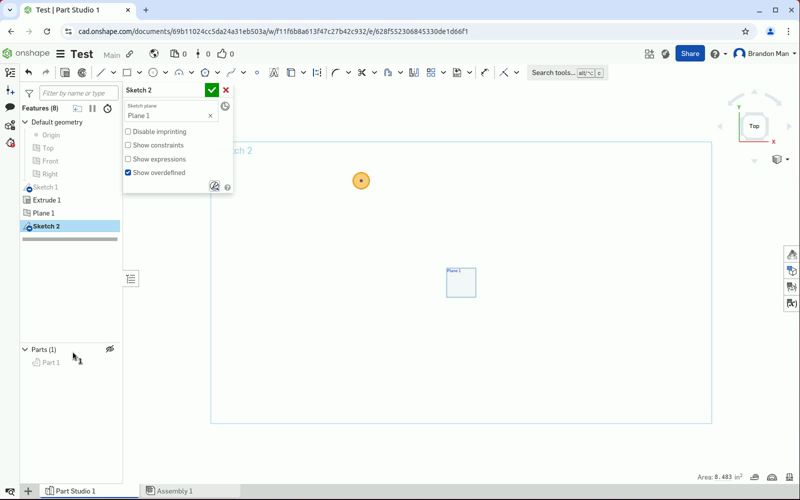
key(shift+y)
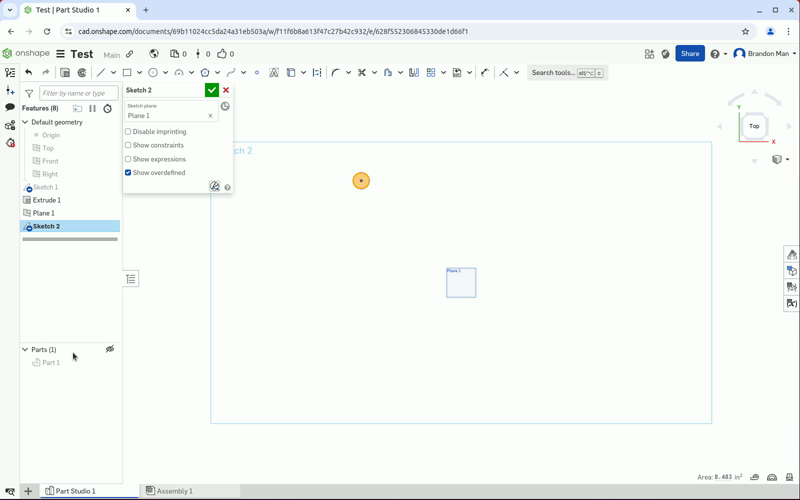
key(shift+e)
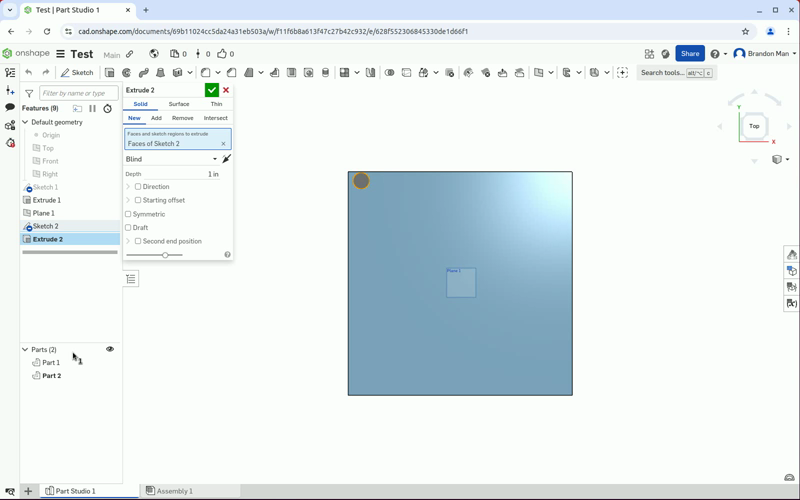
mouse_move(143, 106)
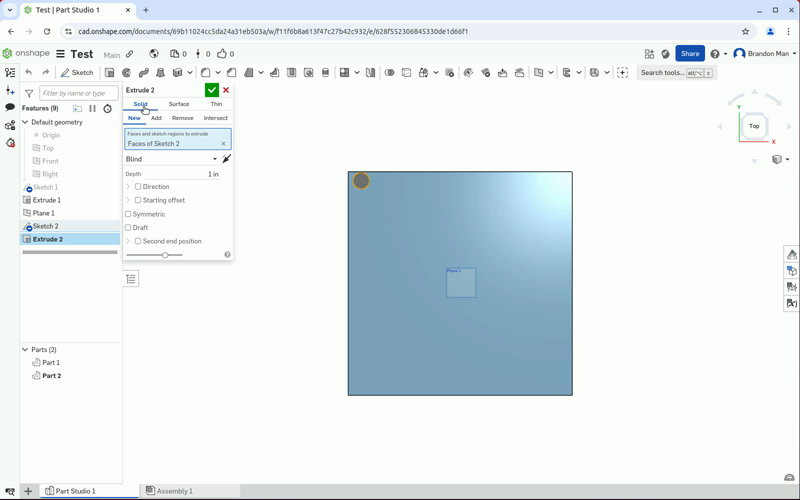
click(143, 106)
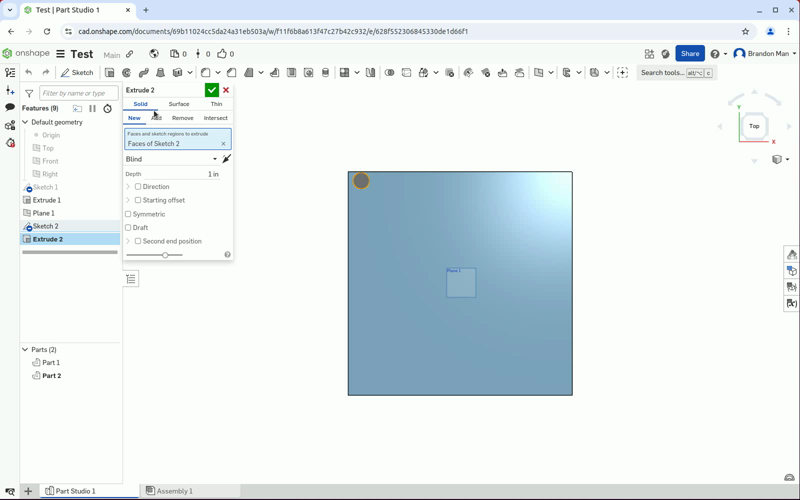
mouse_move(186, 120)
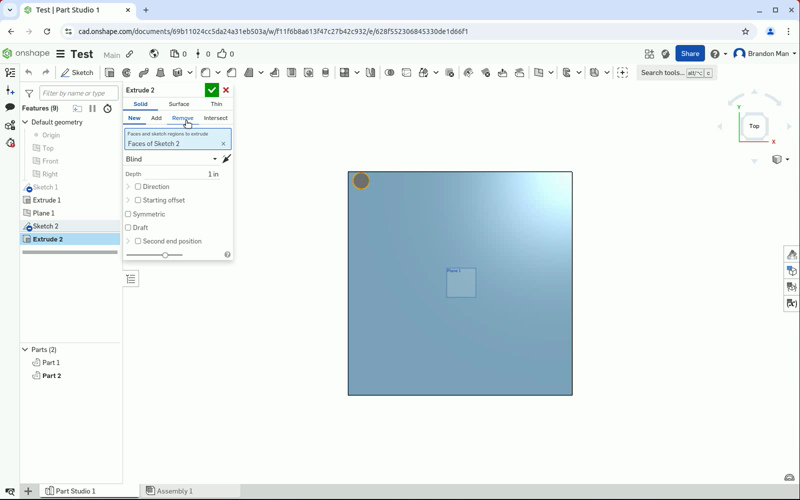
click(186, 120)
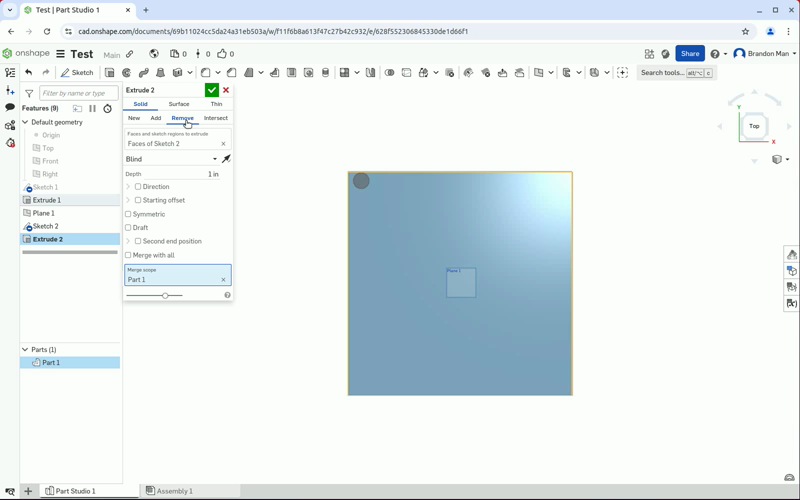
key(tab, 4)
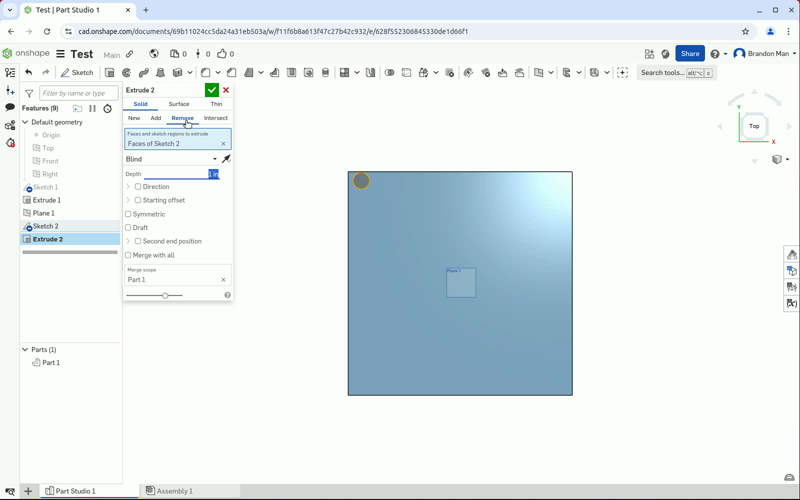
text(30.811)
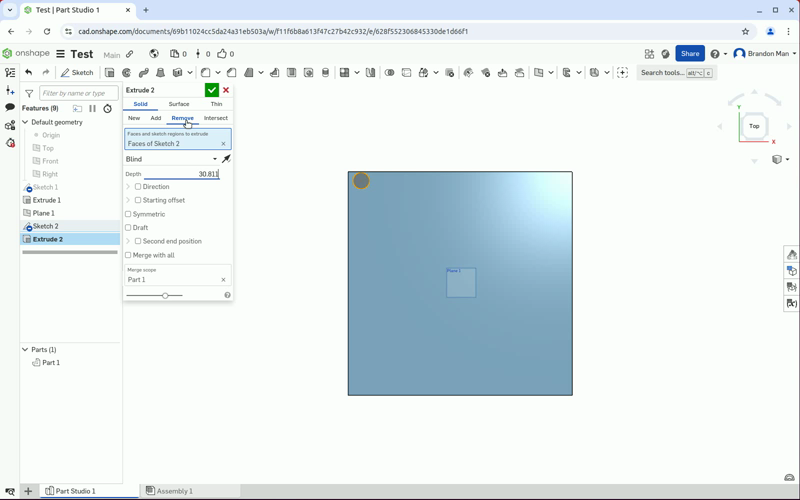
key(tab, 6)
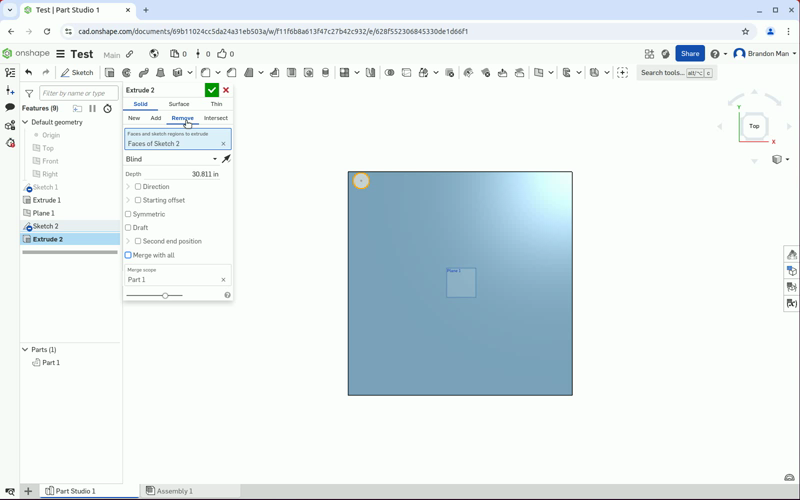
key(space)
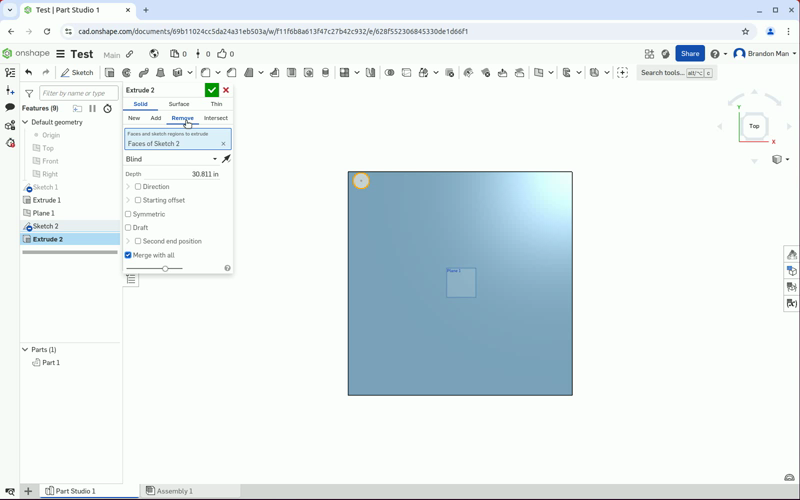
key(enter)
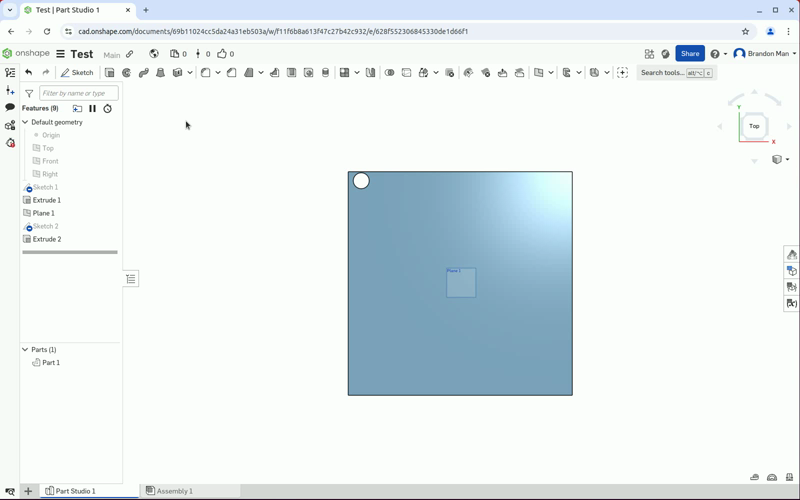
key(shift+h)
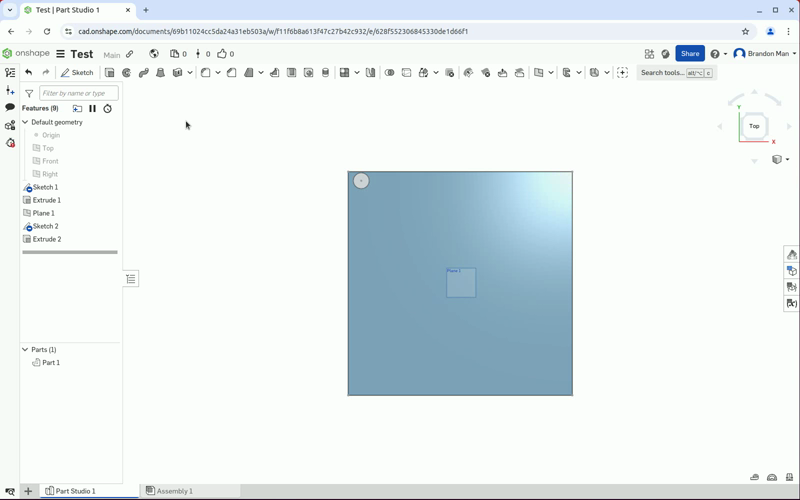
key(shift+h)
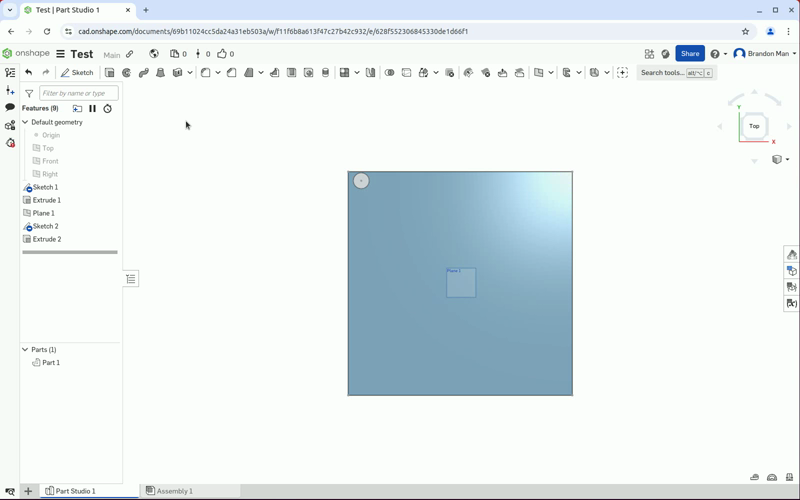
key(shift+7)
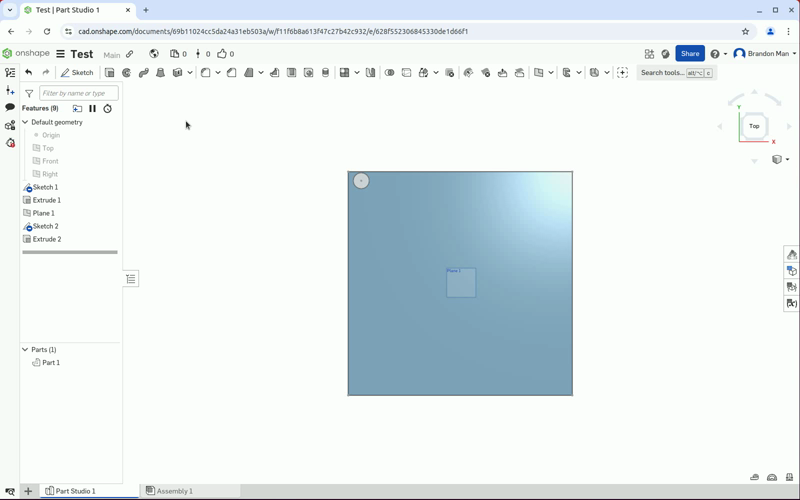
key(up, 3)
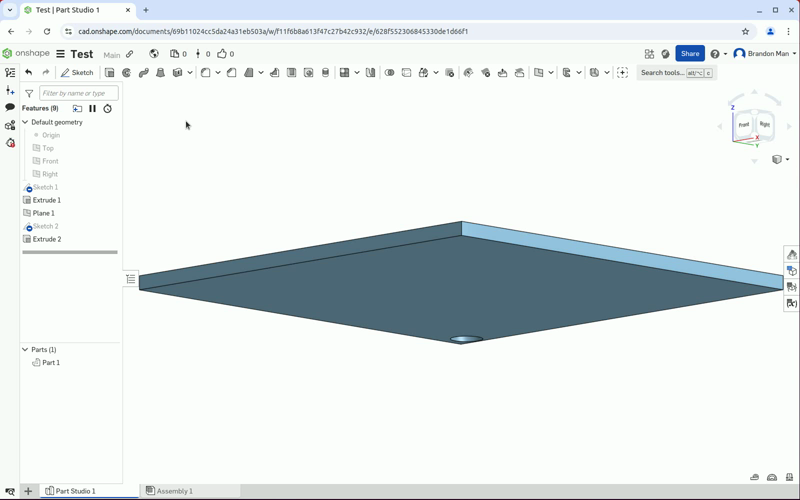
key(left, 3)
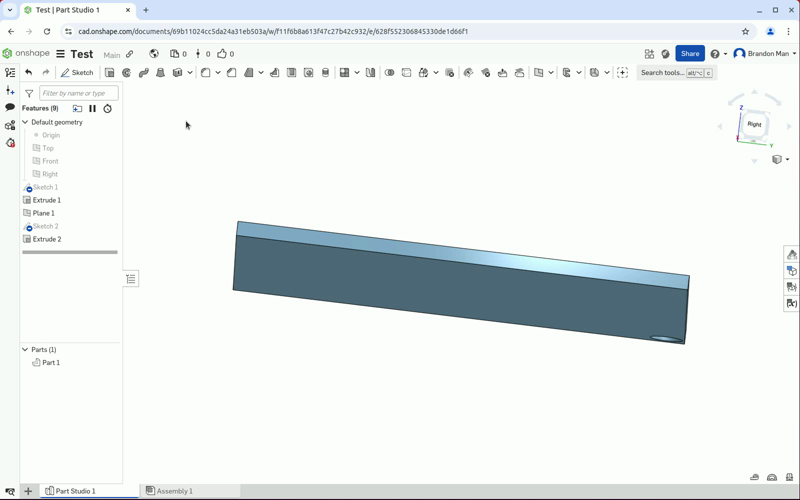
key(right, 3)
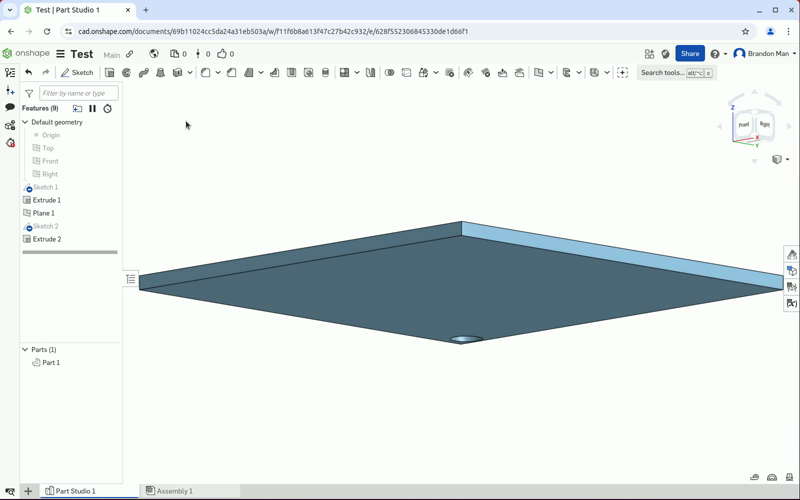
key(down, 3)
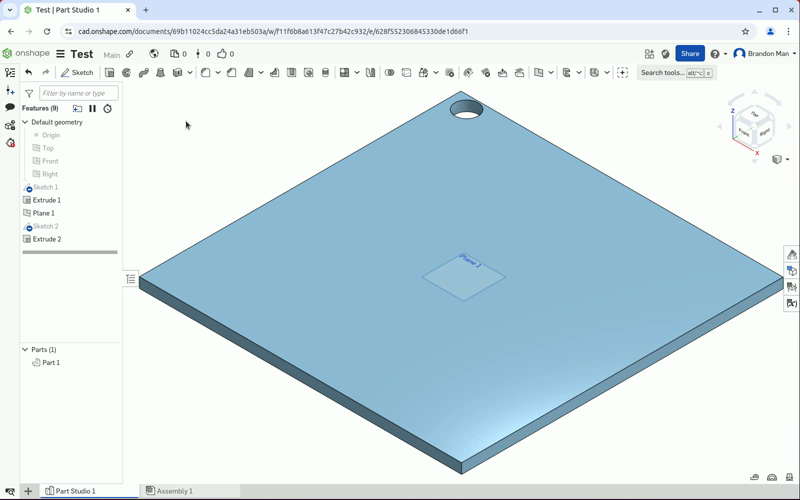
mouse_move(73, 189)
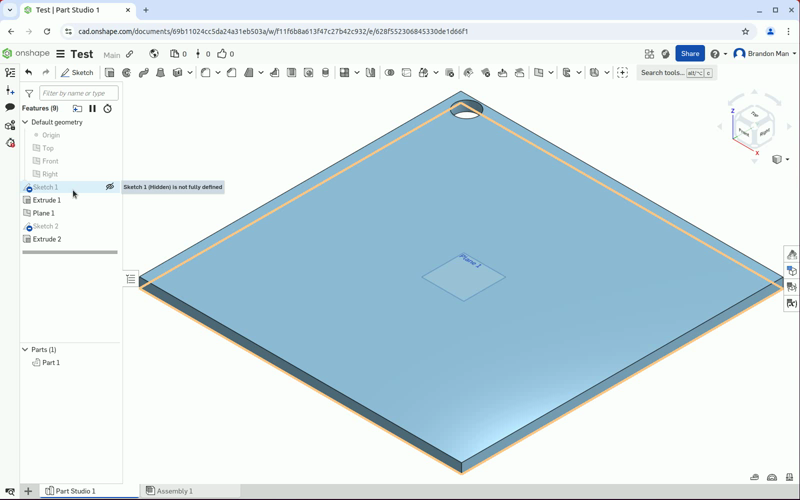
click(73, 189)